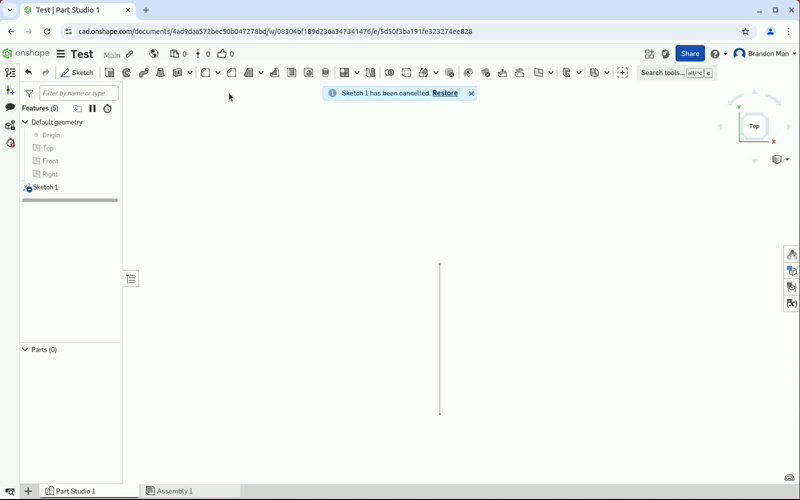
key(shift+h)
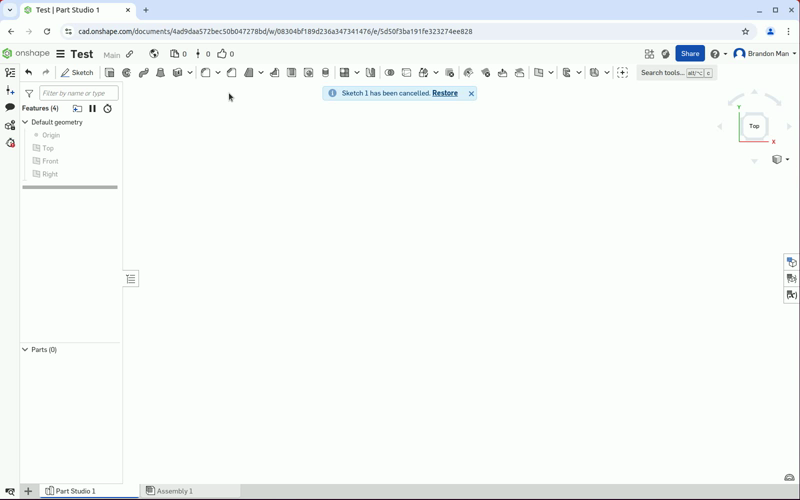
mouse_move(73, 352)
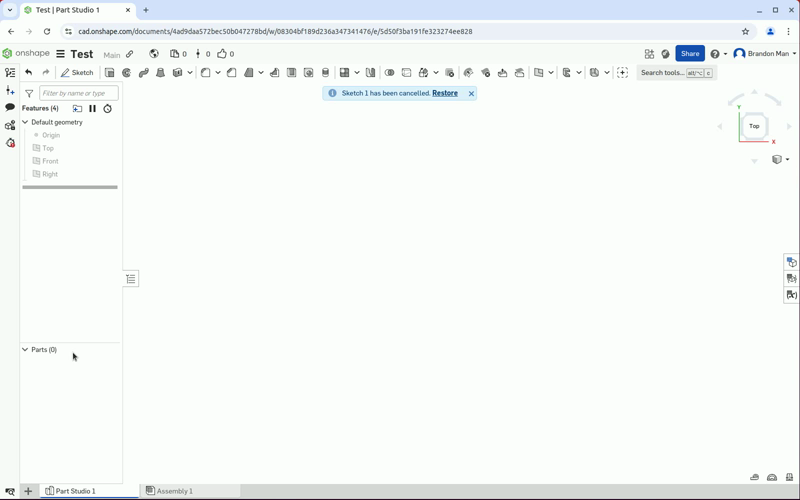
key(y)
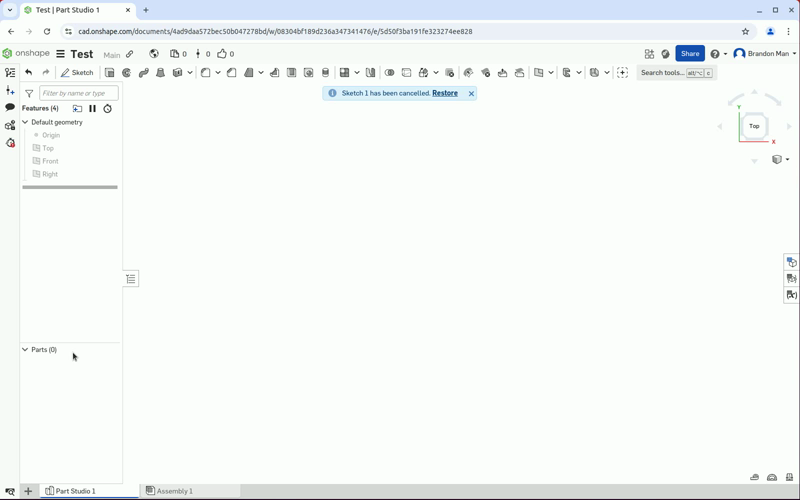
key(shift+p)
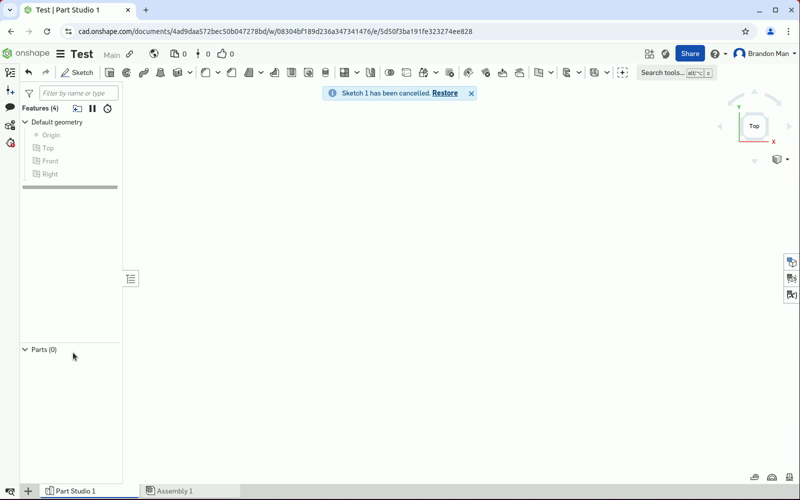
key(space)
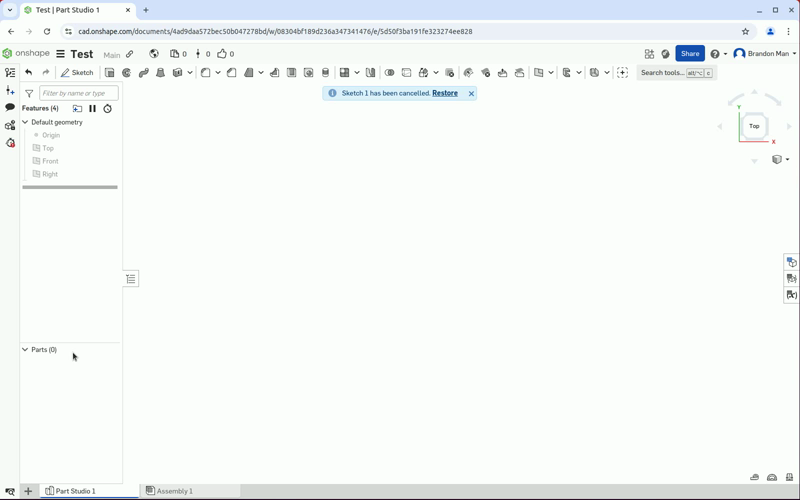
key_down(shift)
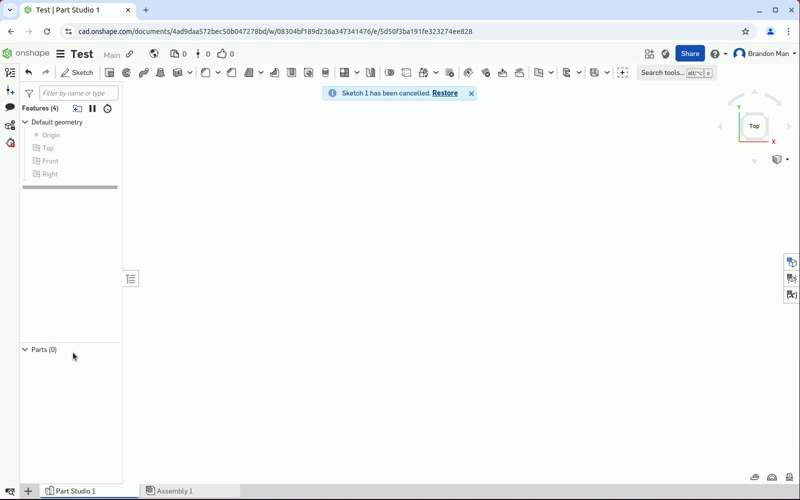
key(up)
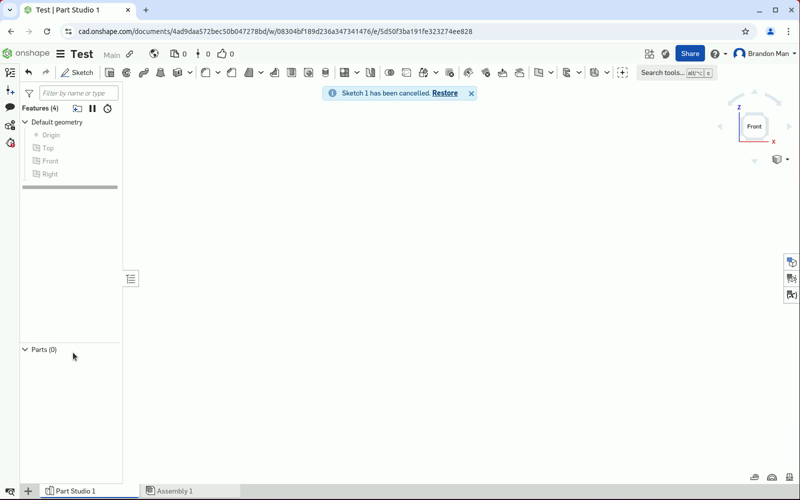
key_up(shift)
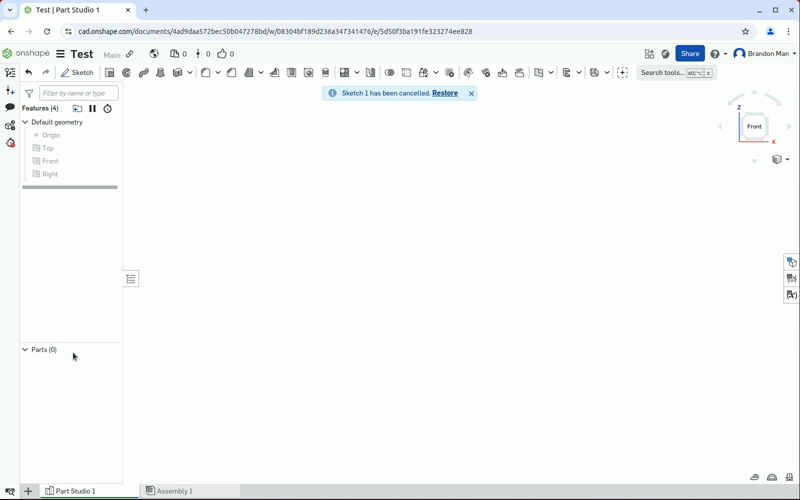
mouse_move(73, 352)
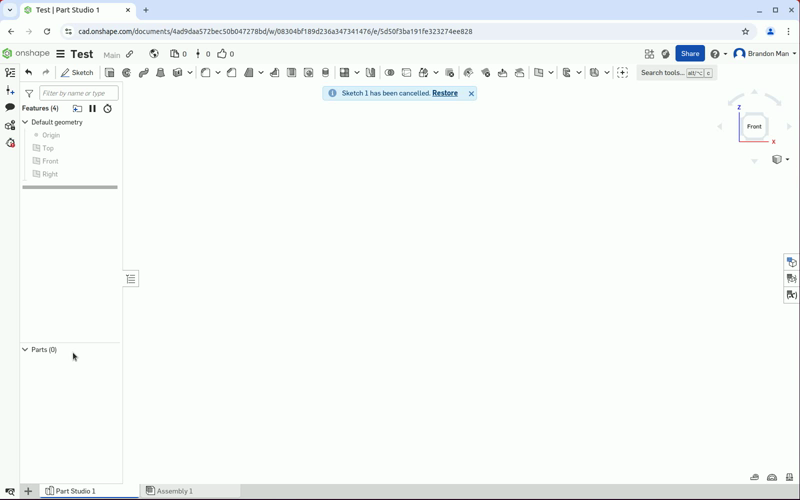
key(shift+y)
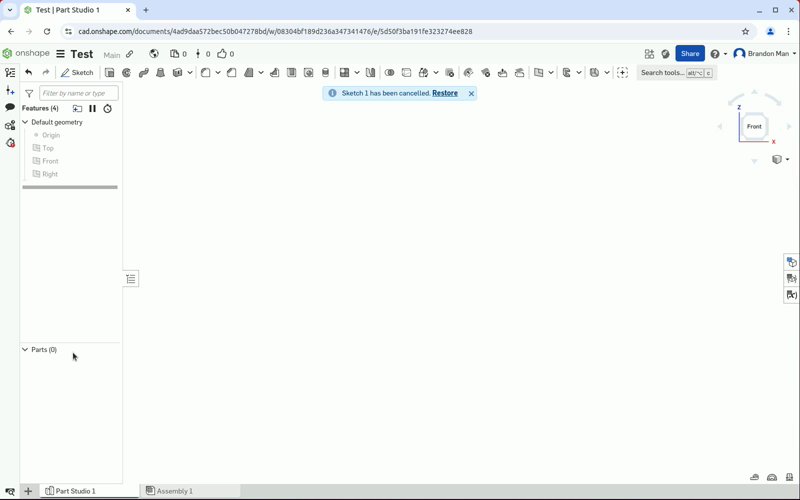
key(shift+s)
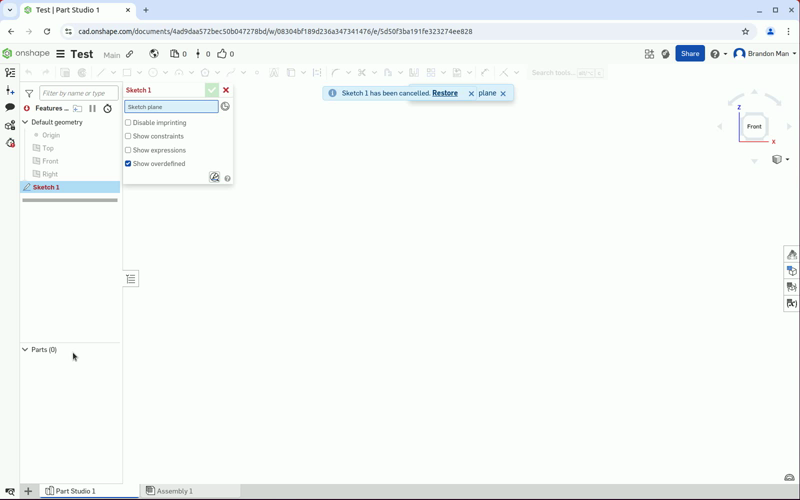
mouse_move(73, 163)
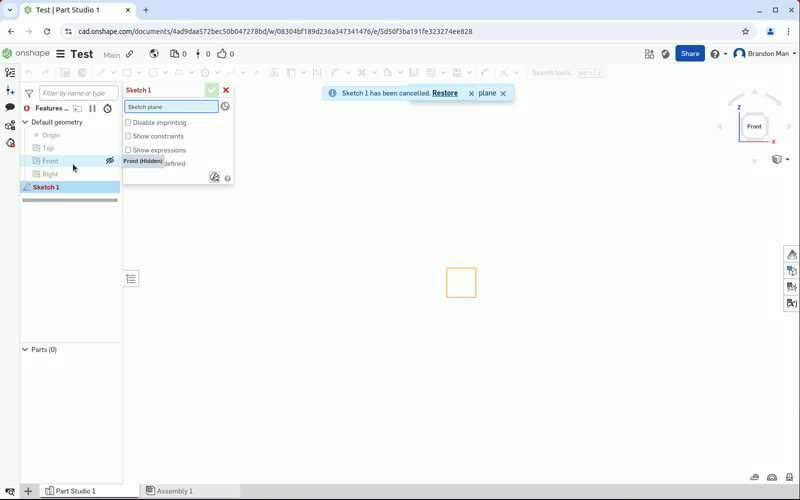
click(73, 163)
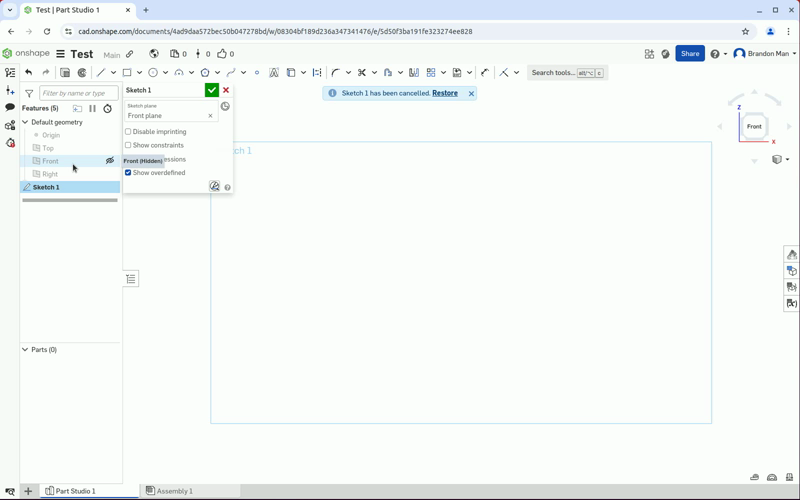
mouse_move(73, 352)
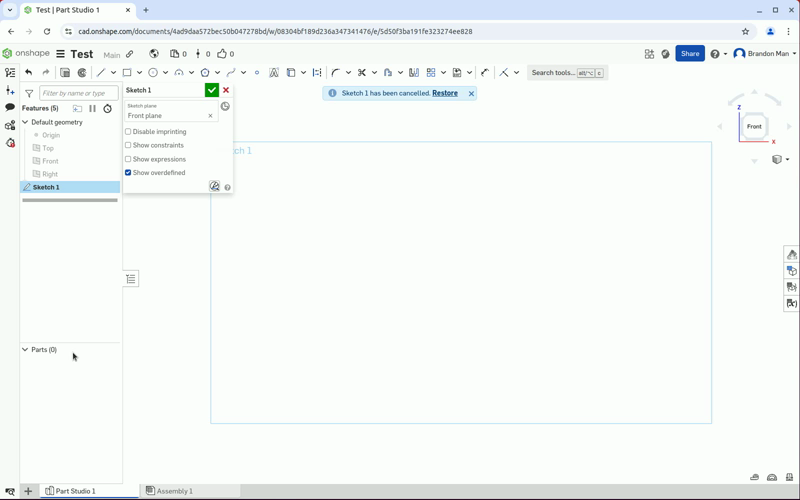
key(y)
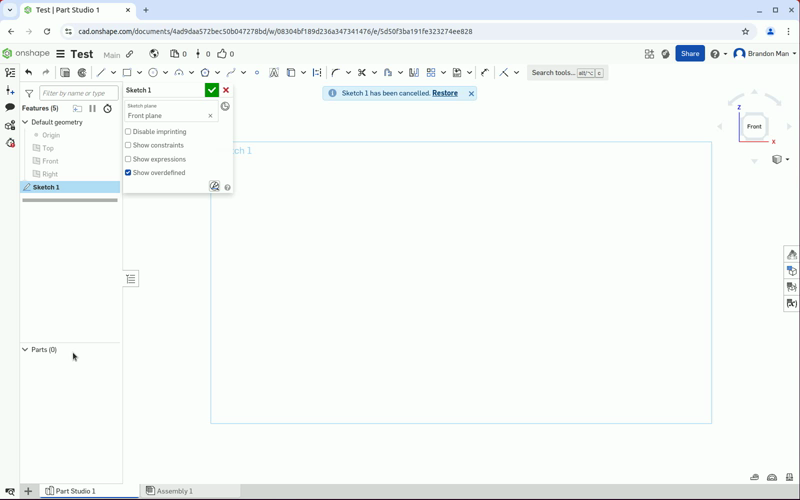
key(l)
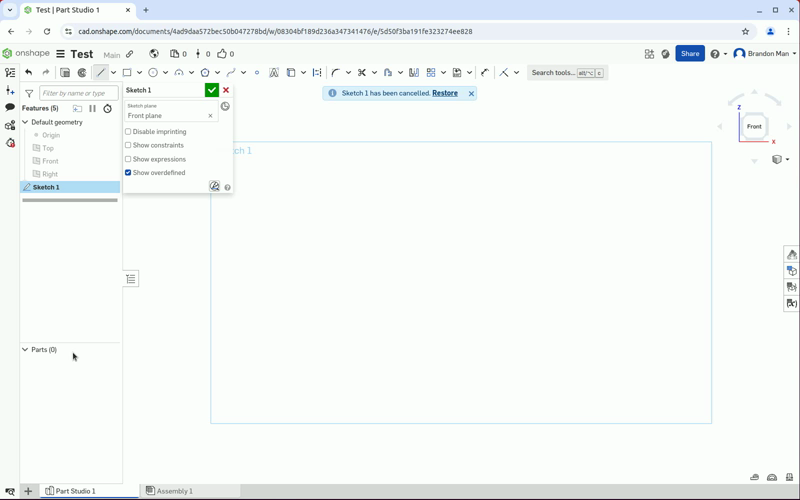
key_down(shift)
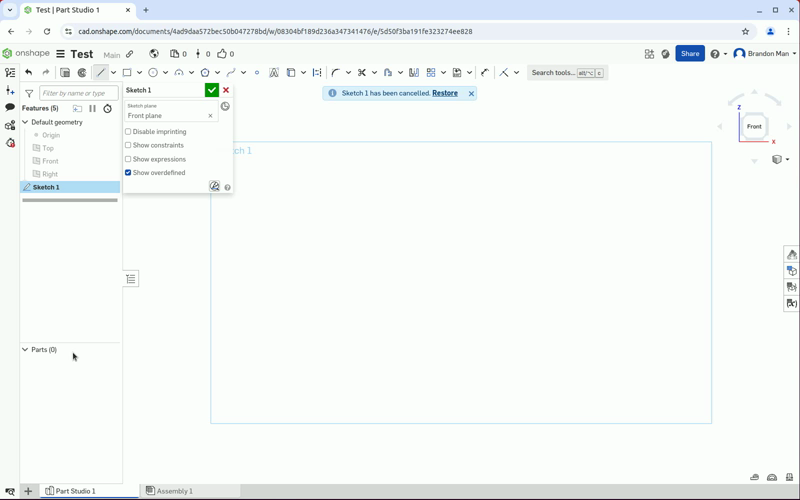
mouse_move(395, 395)
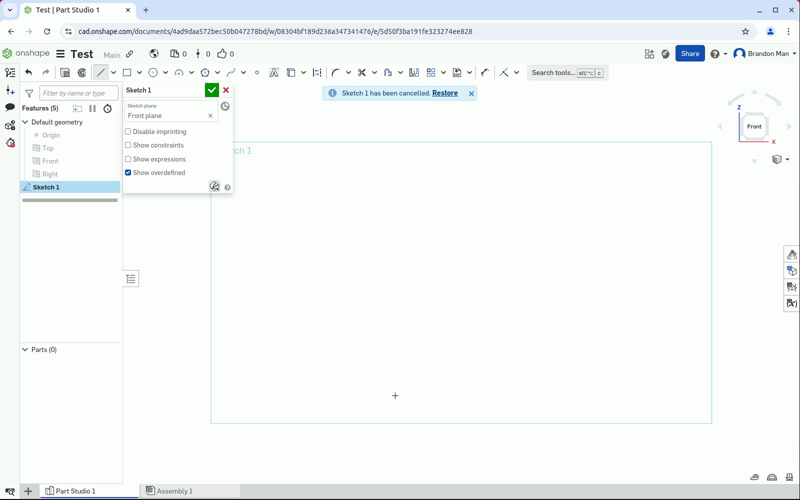
click(395, 395)
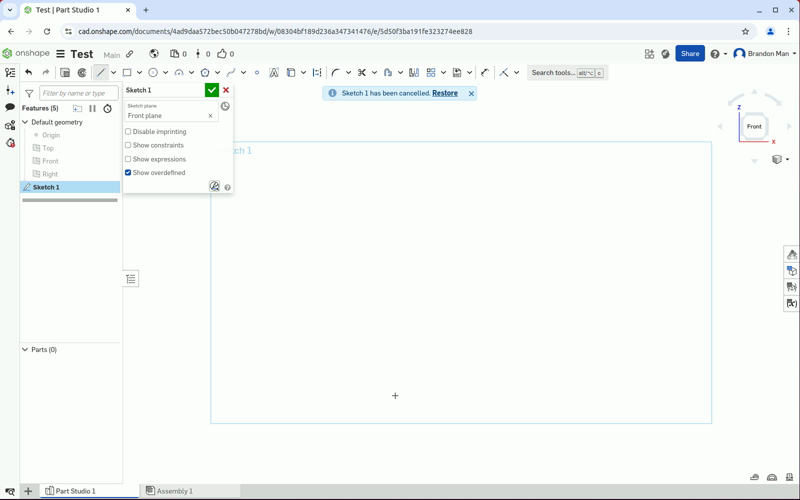
key_up(shift)
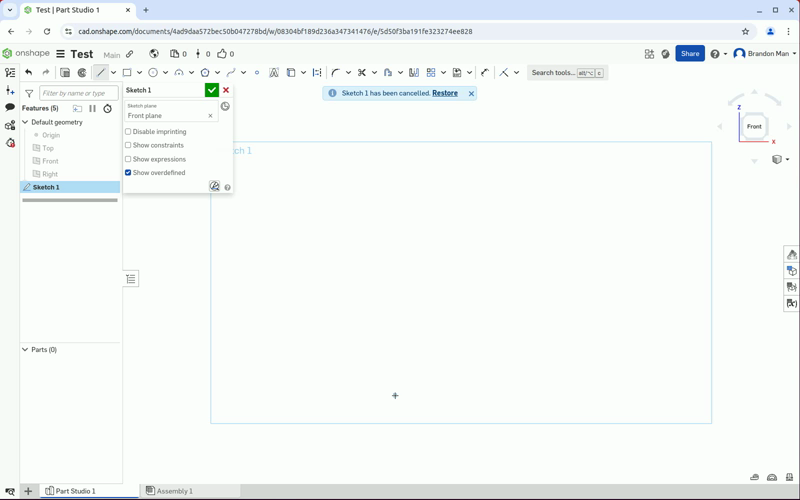
key_down(shift)
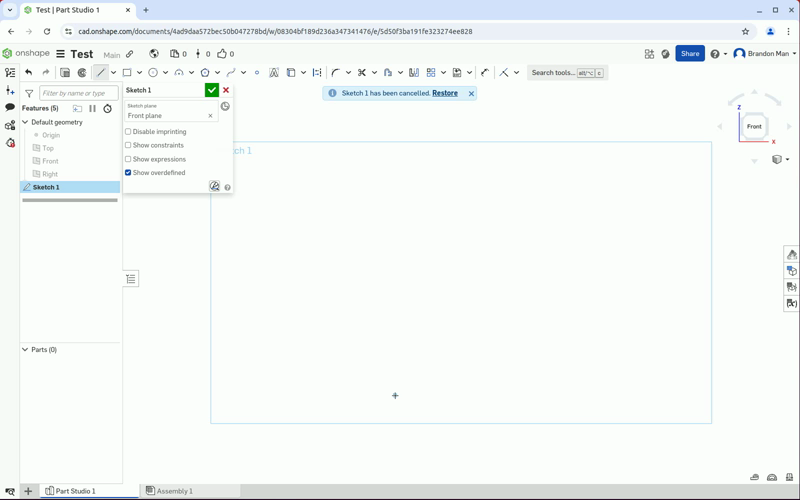
mouse_move(524, 395)
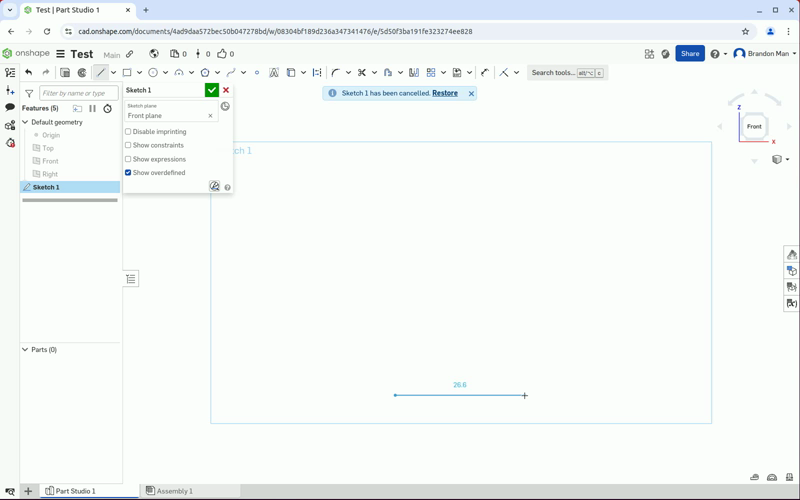
click(524, 395)
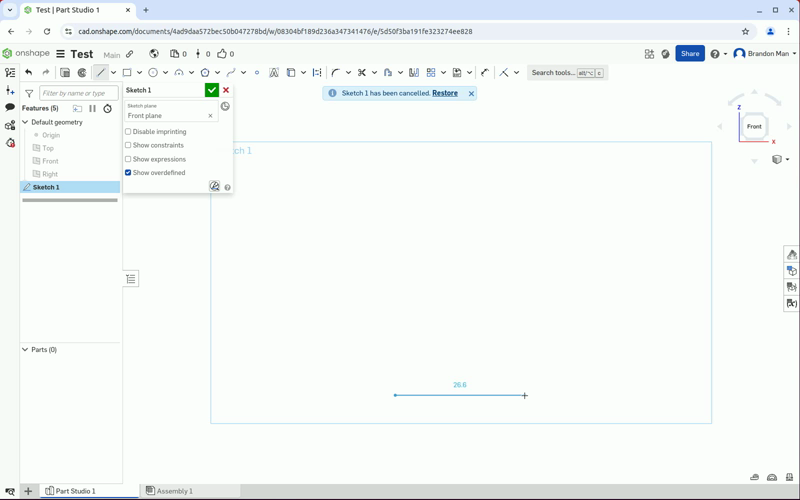
key_up(shift)
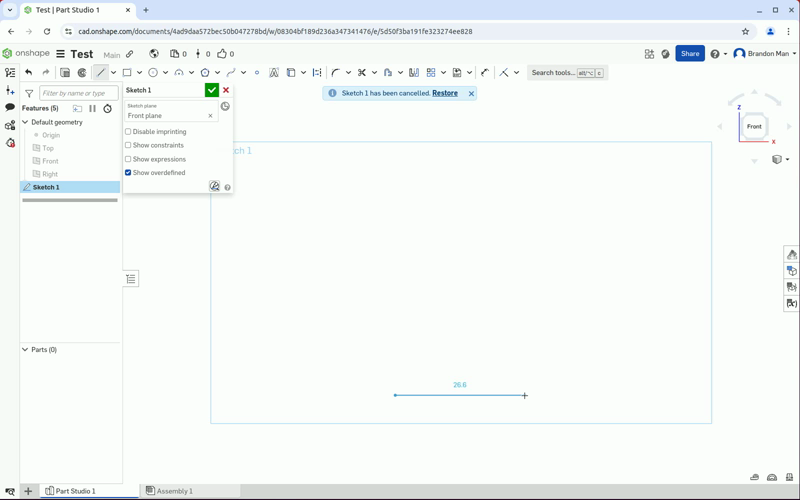
key_down(shift)
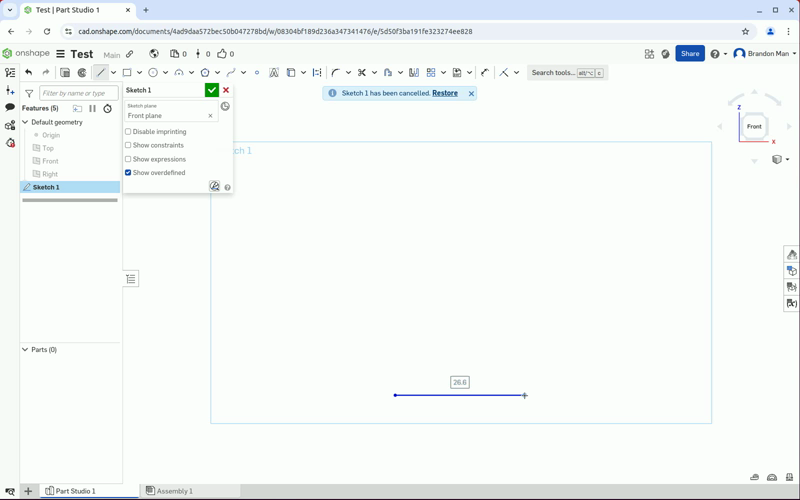
mouse_move(524, 171)
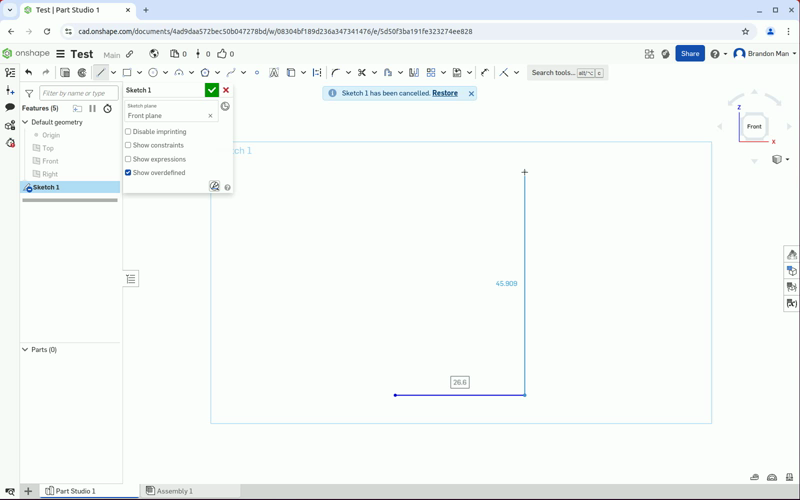
click(524, 171)
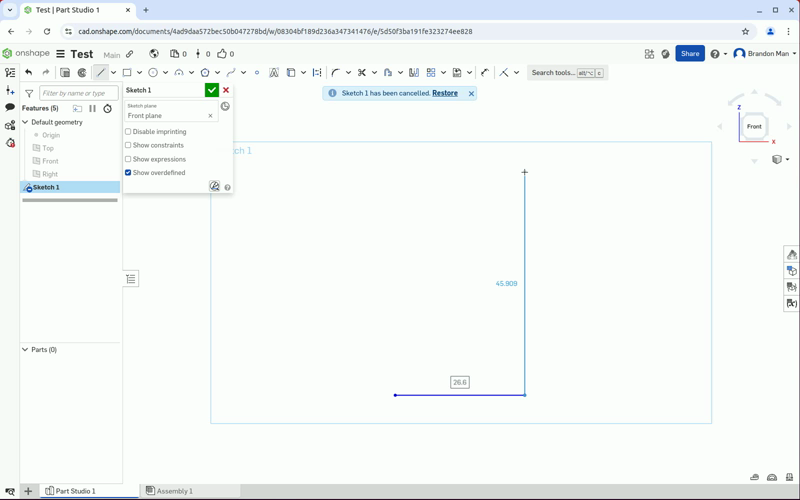
key_up(shift)
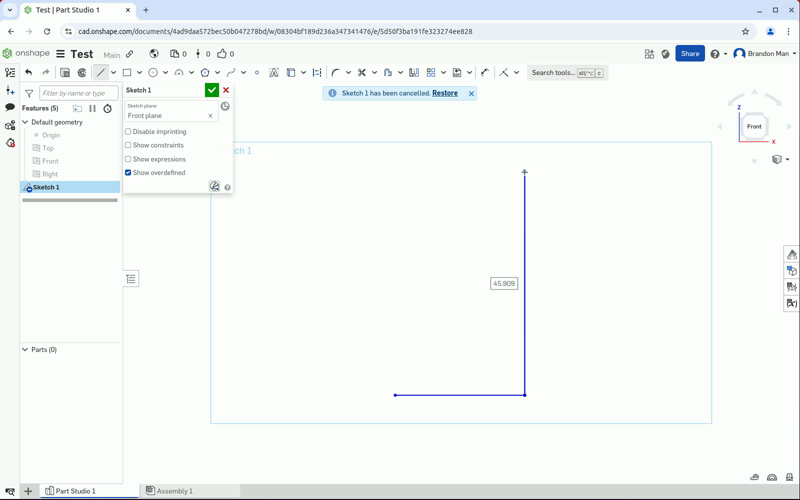
key_down(shift)
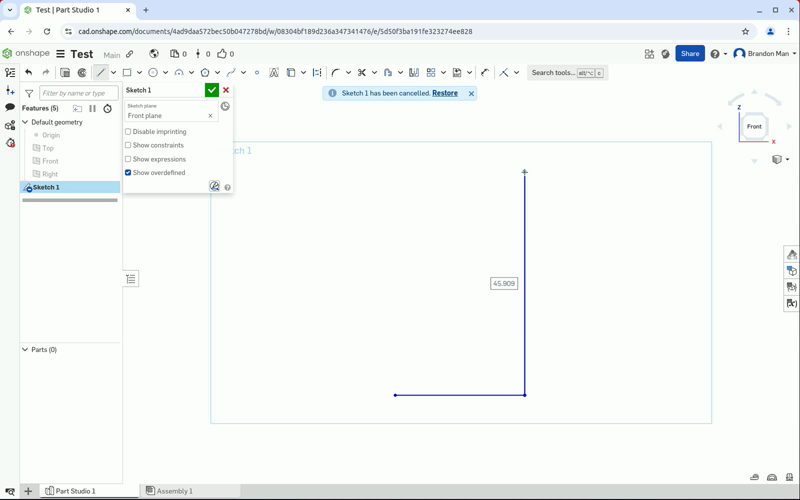
mouse_move(395, 171)
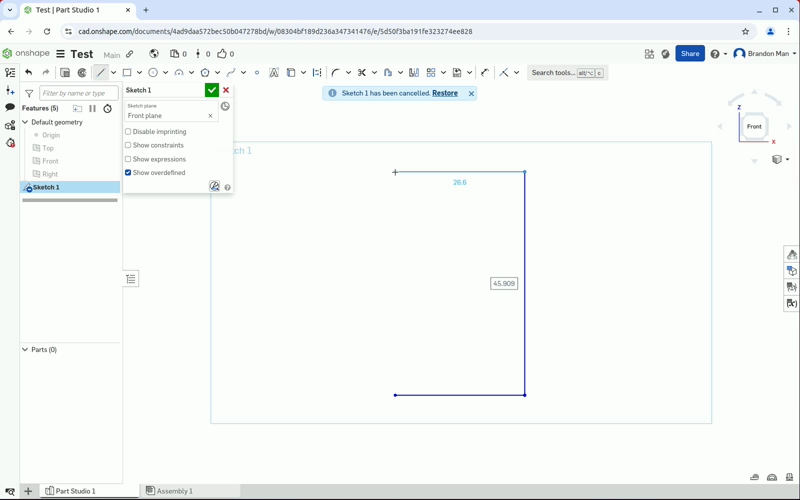
click(395, 171)
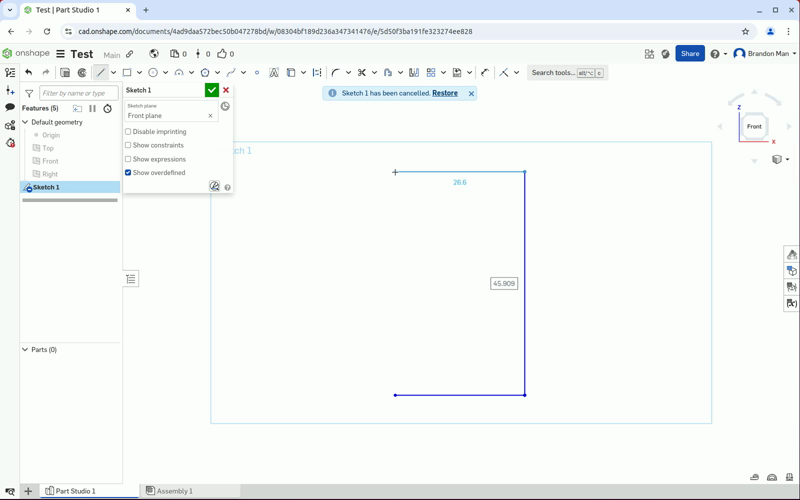
key_up(shift)
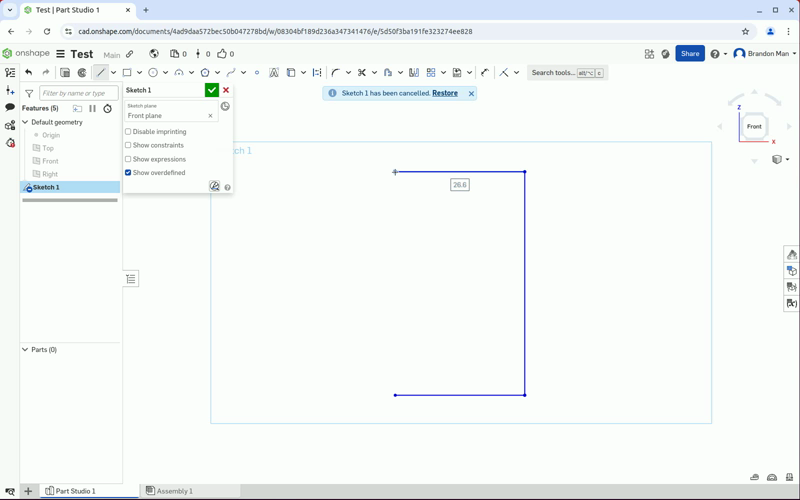
key_down(shift)
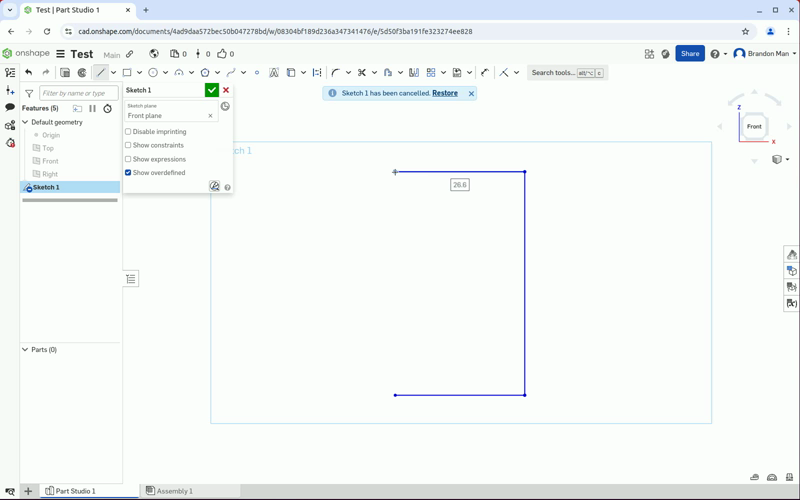
mouse_move(395, 395)
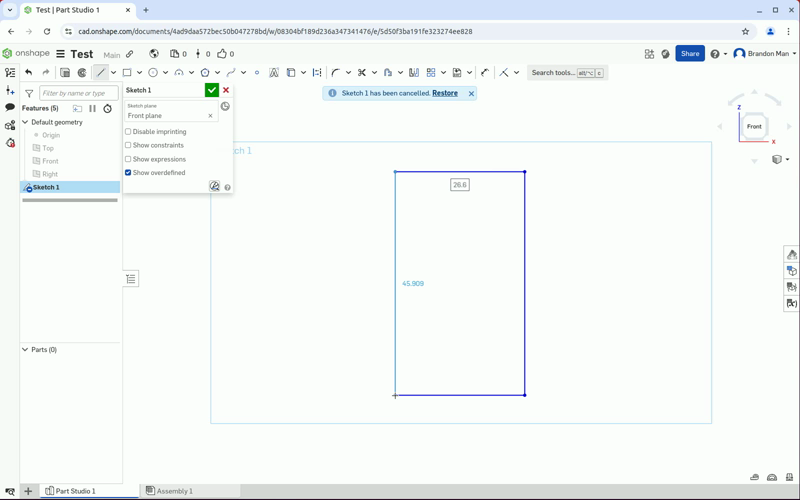
key_up(shift)
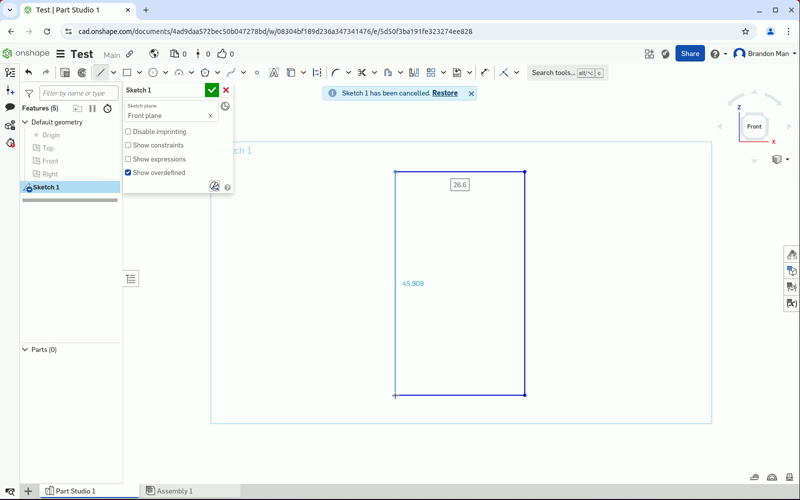
click(395, 395)
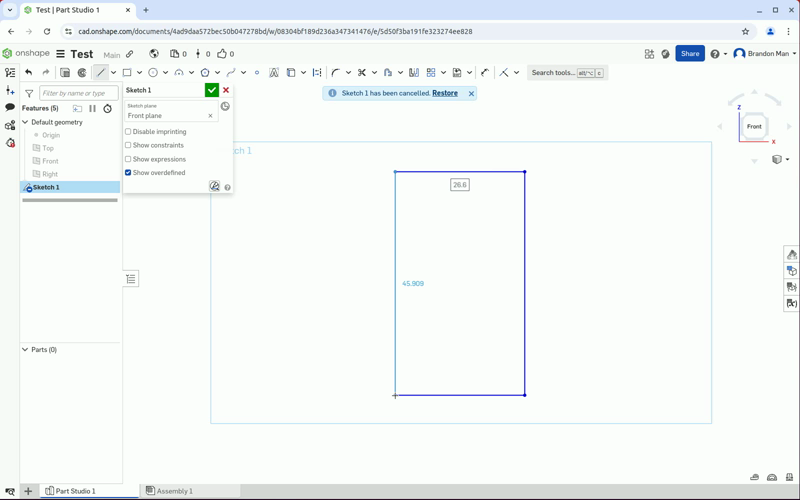
key(esc)
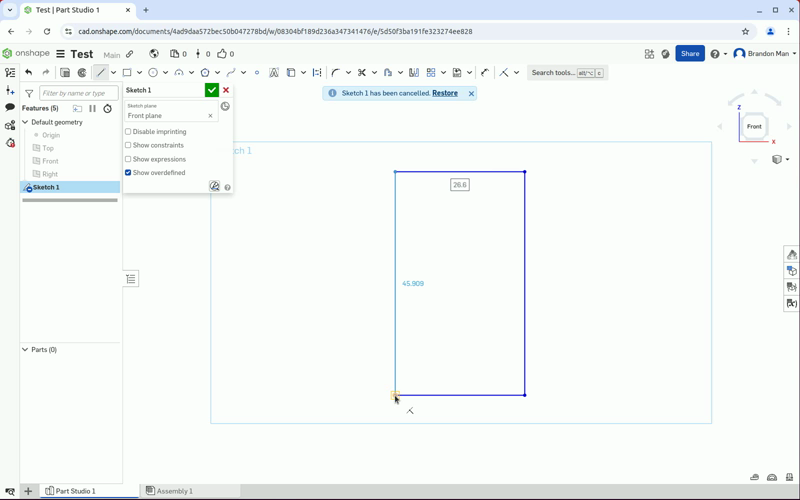
mouse_move(440, 342)
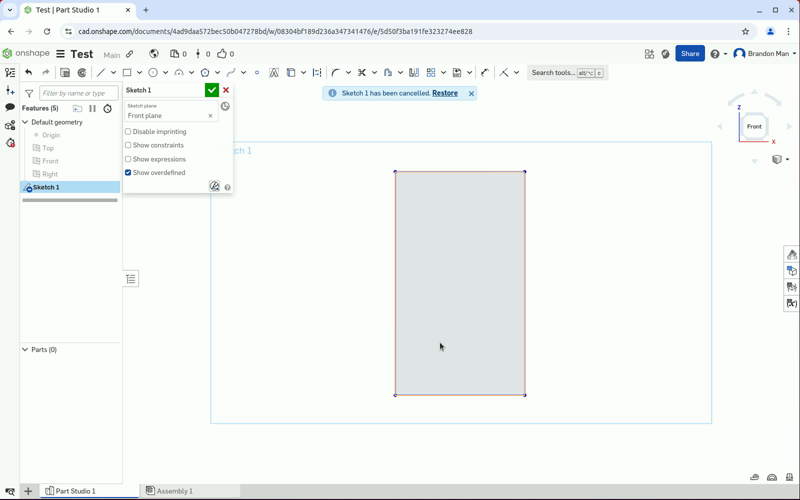
click(440, 342)
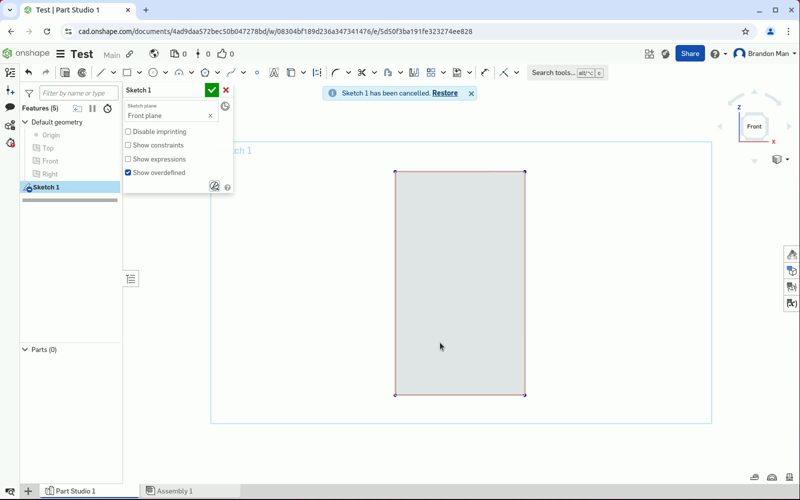
mouse_move(73, 352)
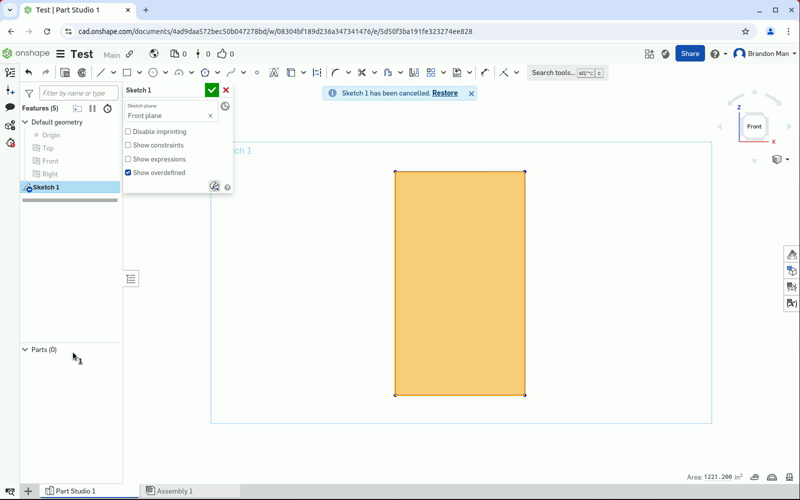
key(shift+y)
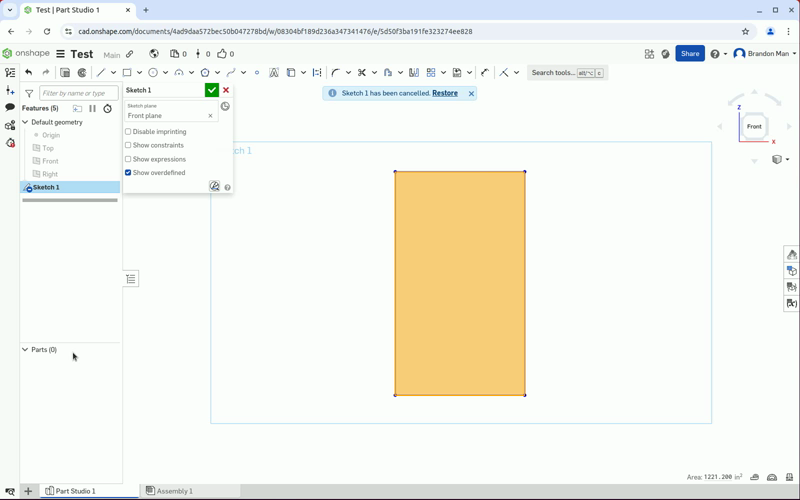
key(shift+e)
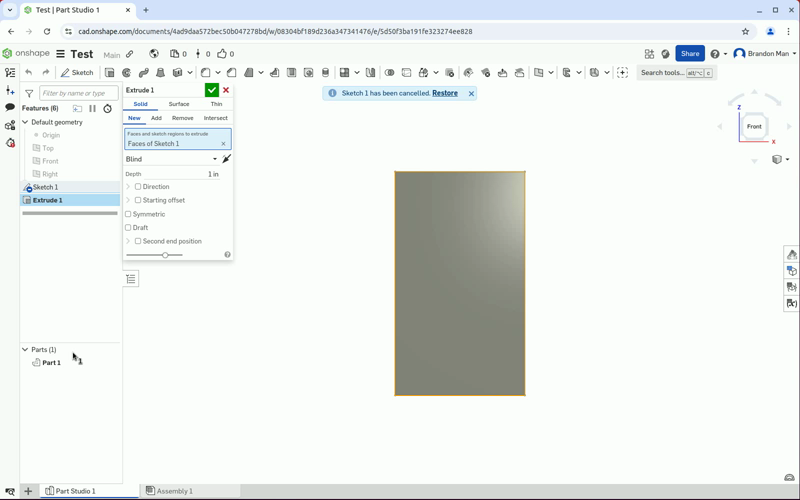
mouse_move(143, 106)
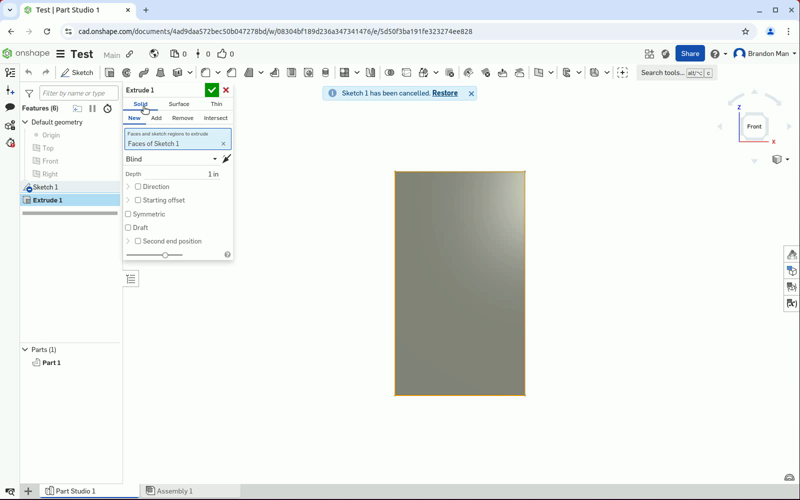
click(143, 106)
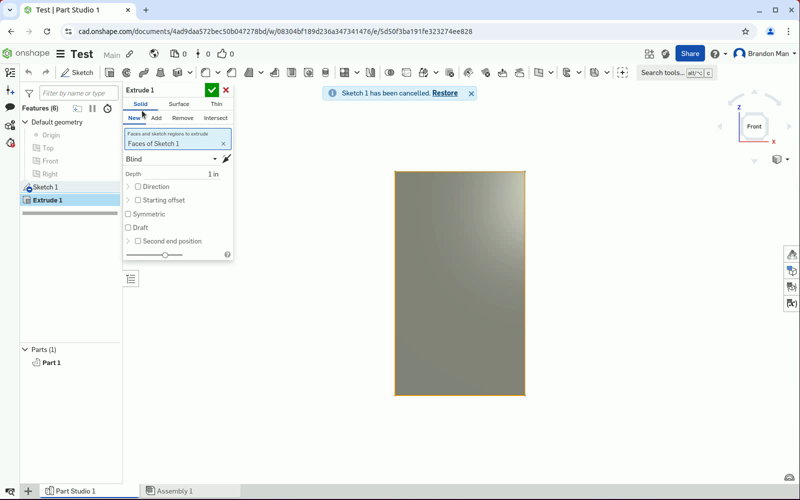
mouse_move(137, 120)
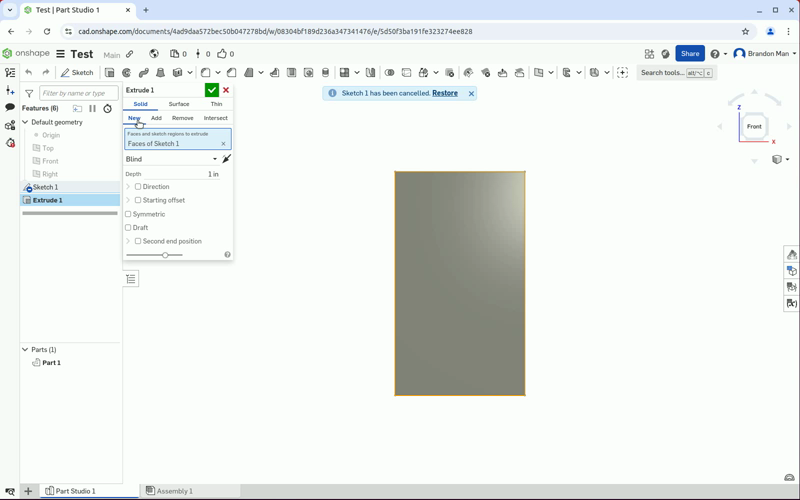
click(137, 120)
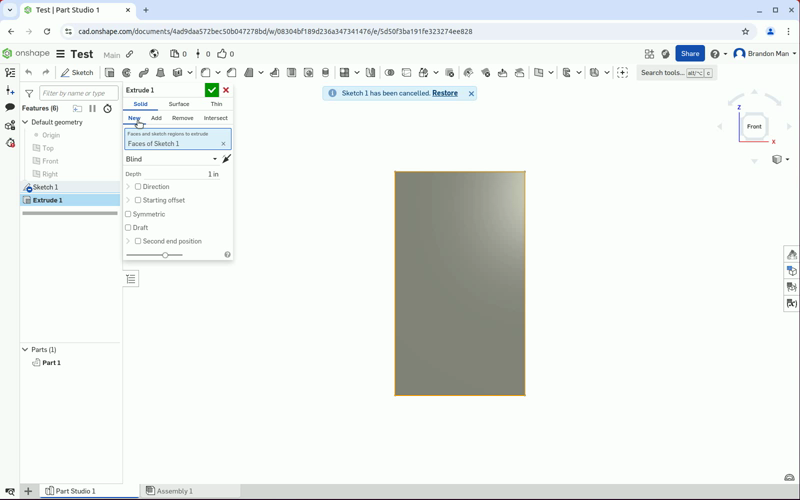
key(tab, 4)
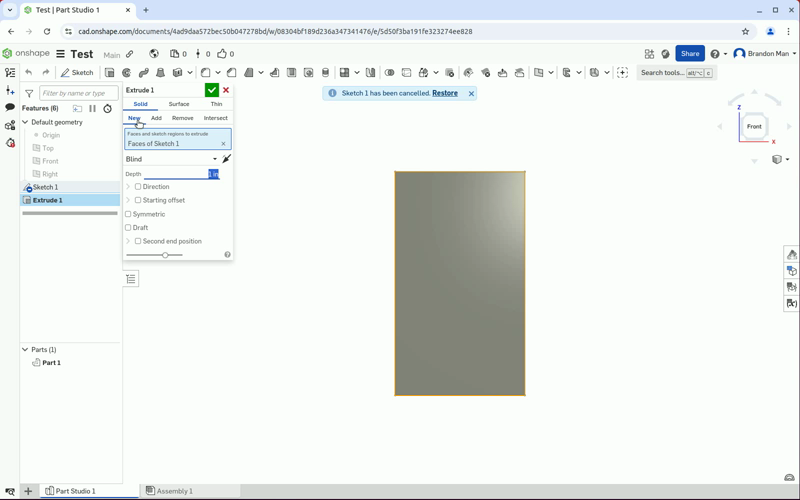
text(6.74)
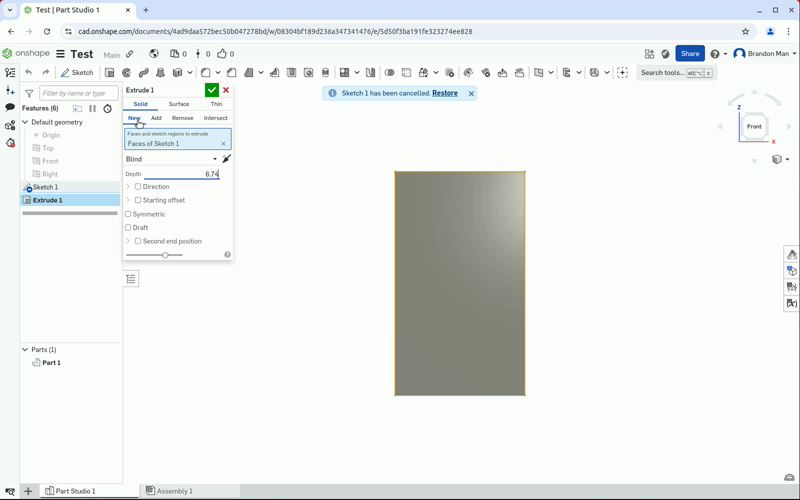
key(enter)
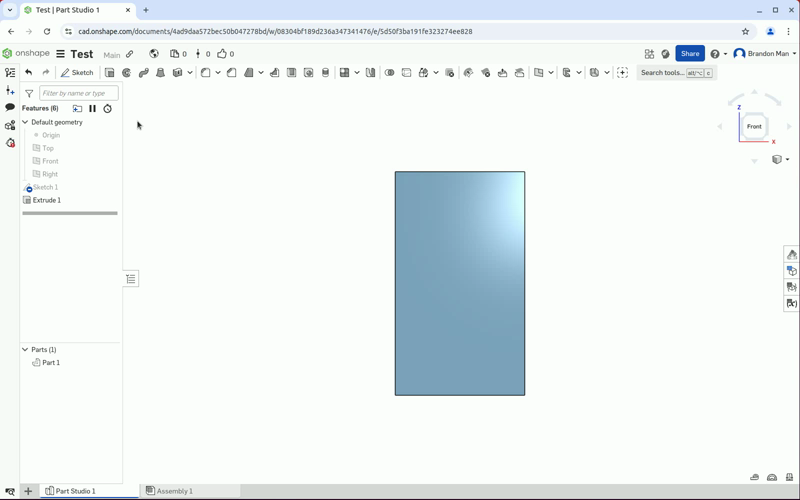
key(shift+h)
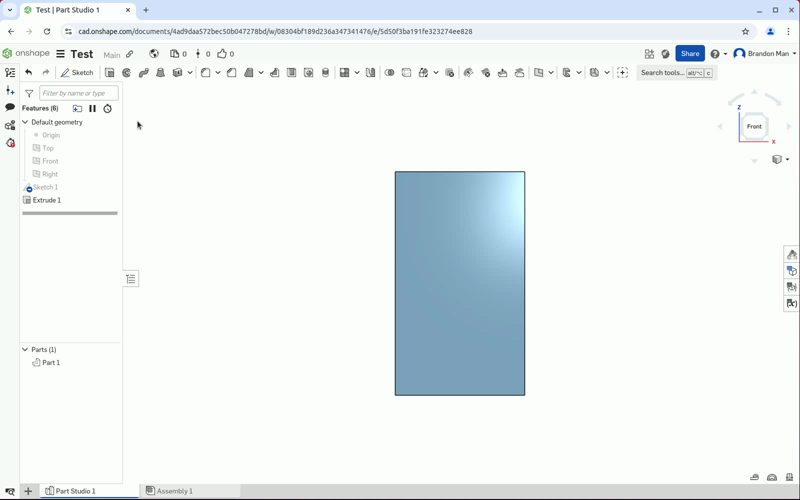
key(shift+h)
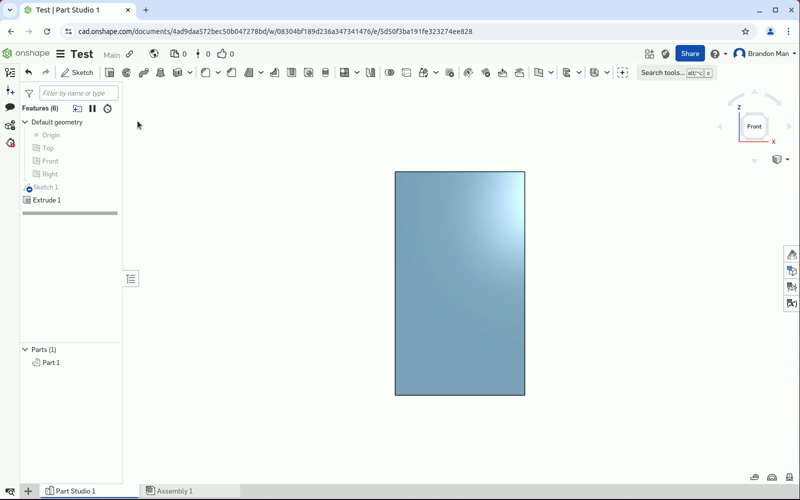
mouse_move(73, 189)
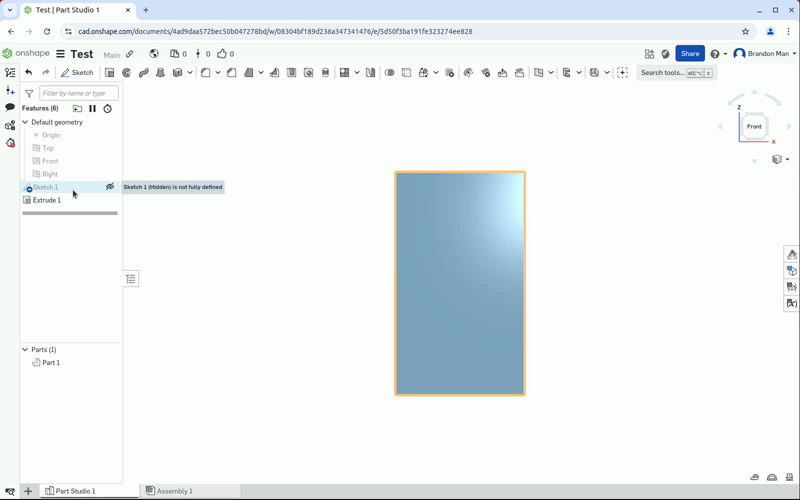
click(73, 189)
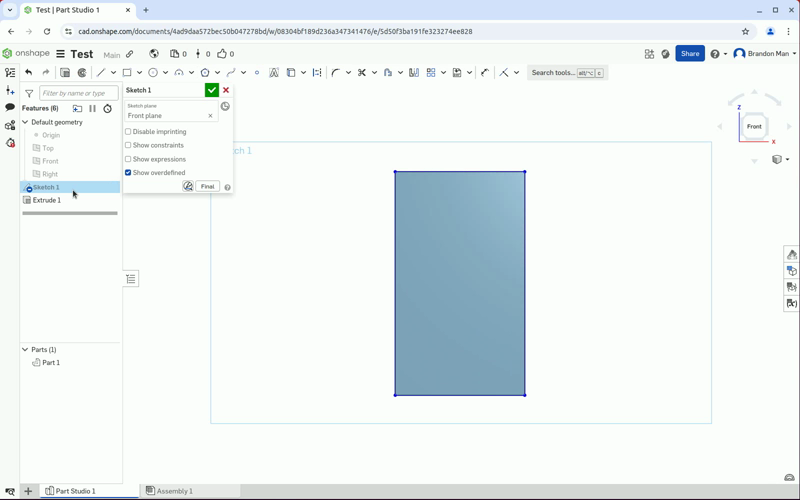
mouse_move(229, 92)
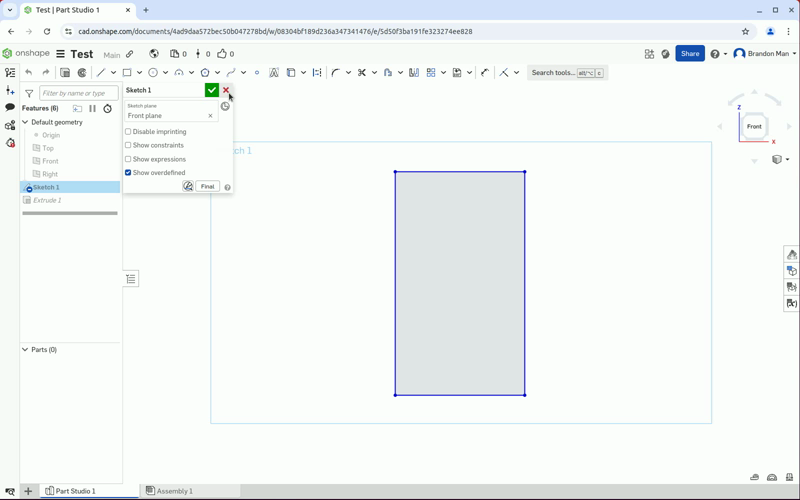
click(229, 92)
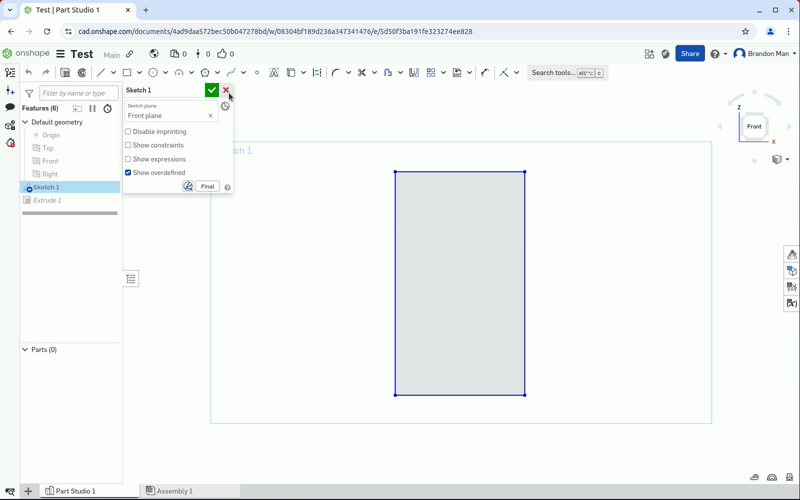
key(shift+s)
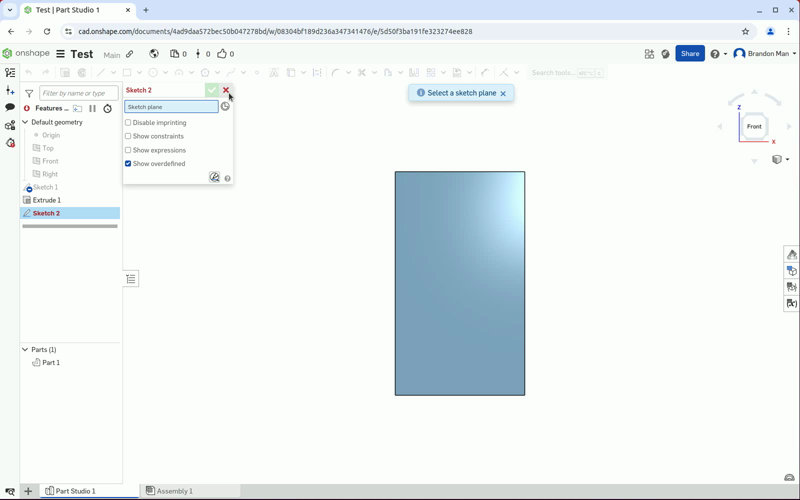
mouse_move(73, 163)
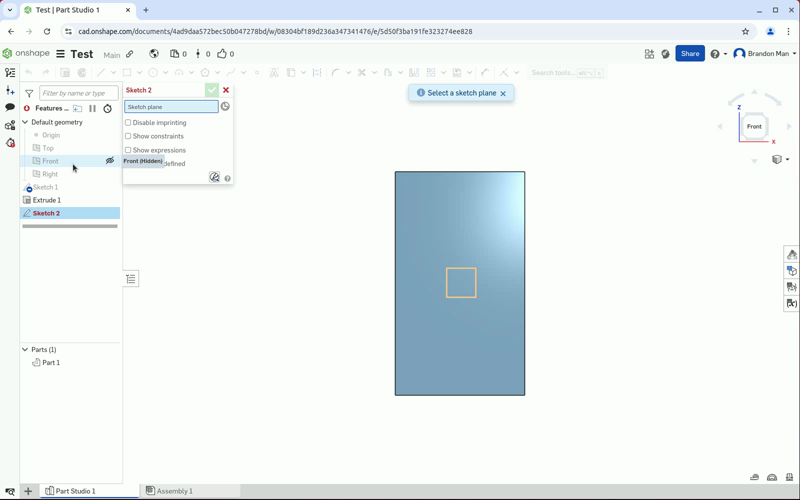
click(73, 163)
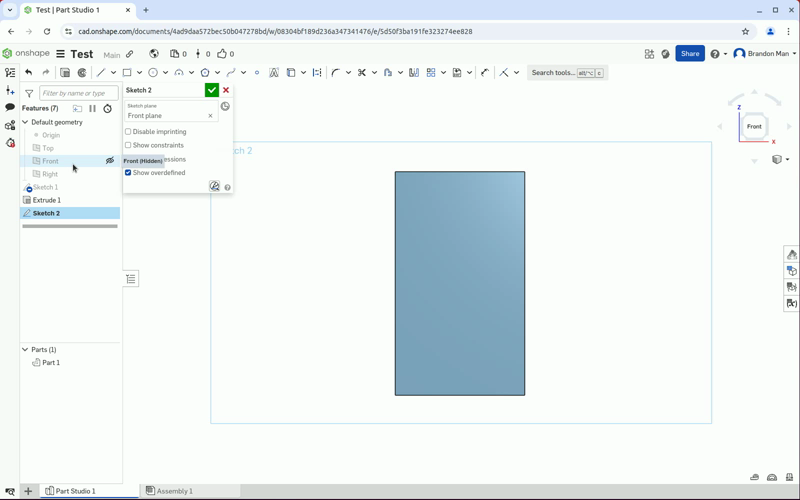
mouse_move(73, 352)
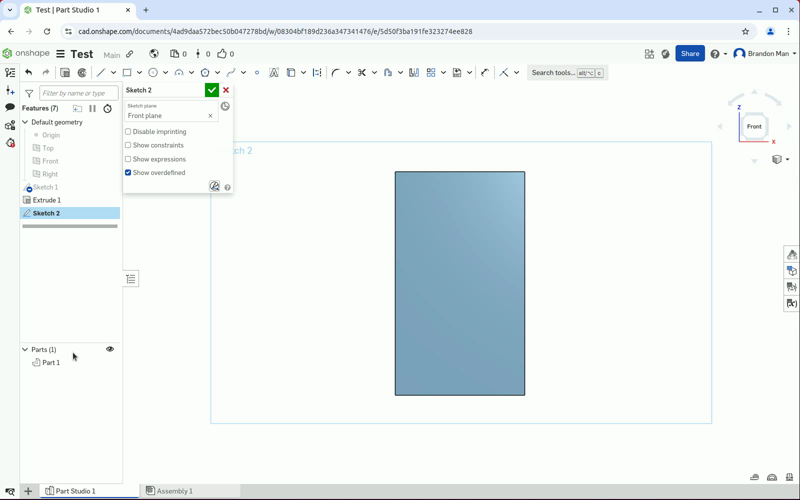
key(y)
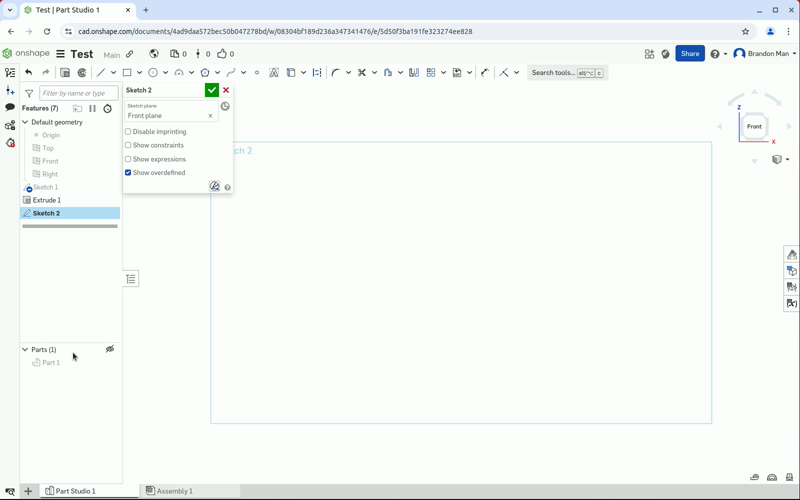
key(c)
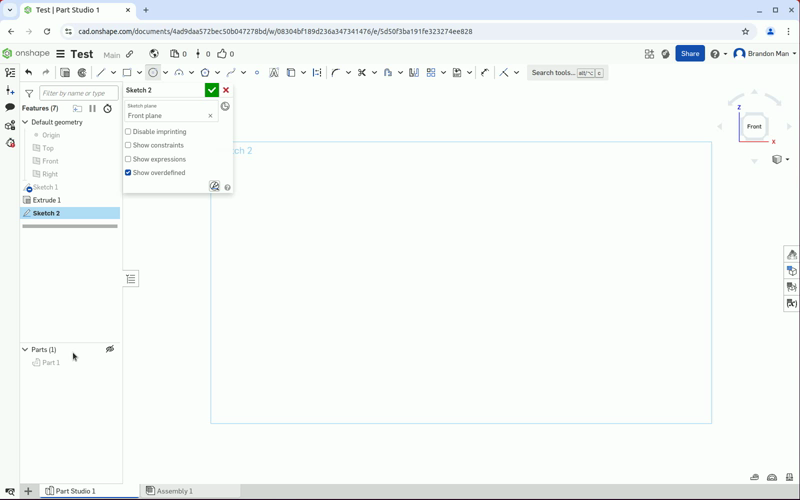
key_down(shift)
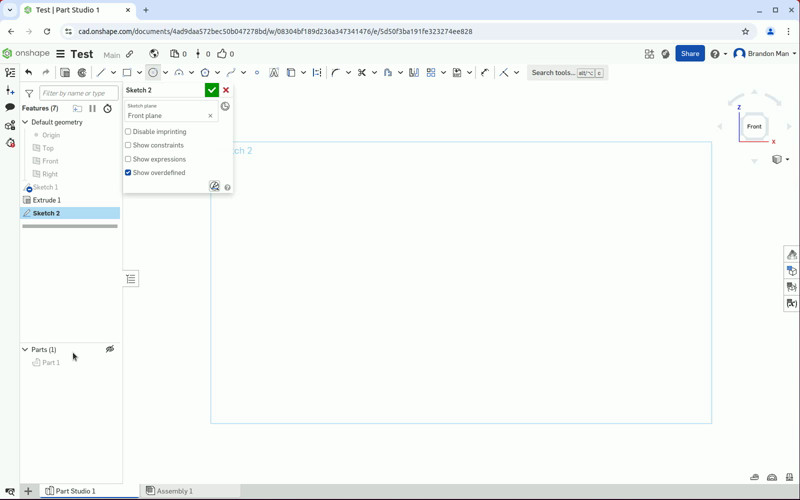
mouse_move(555, 282)
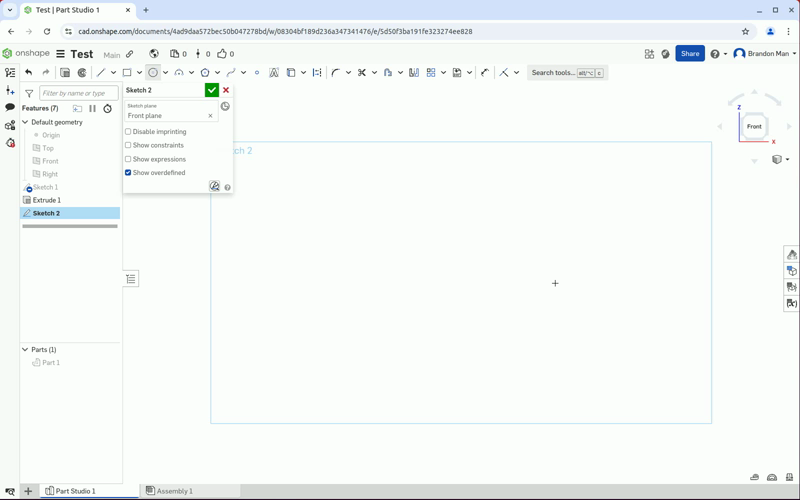
click(555, 282)
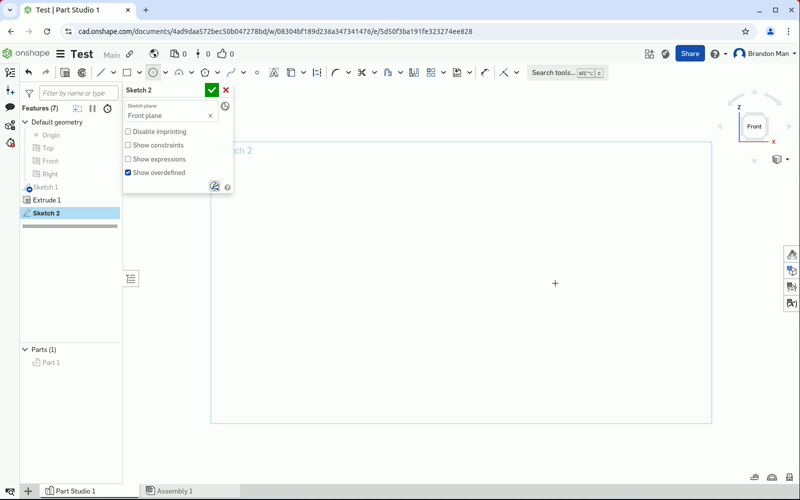
key_up(shift)
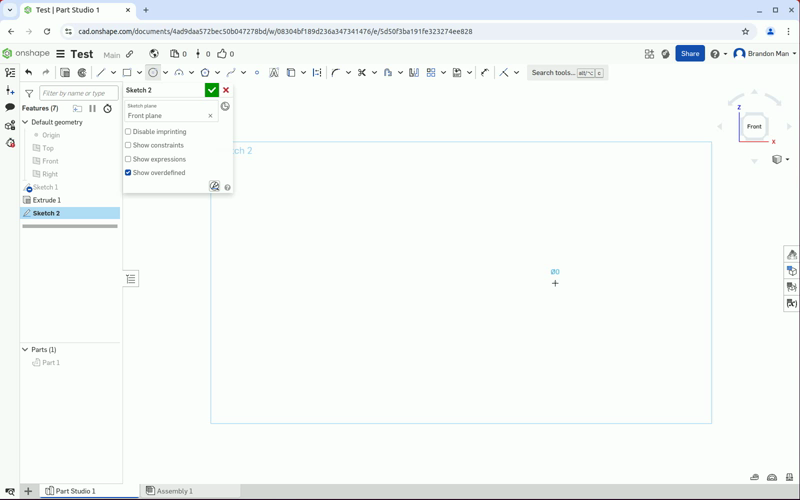
mouse_move(564, 282)
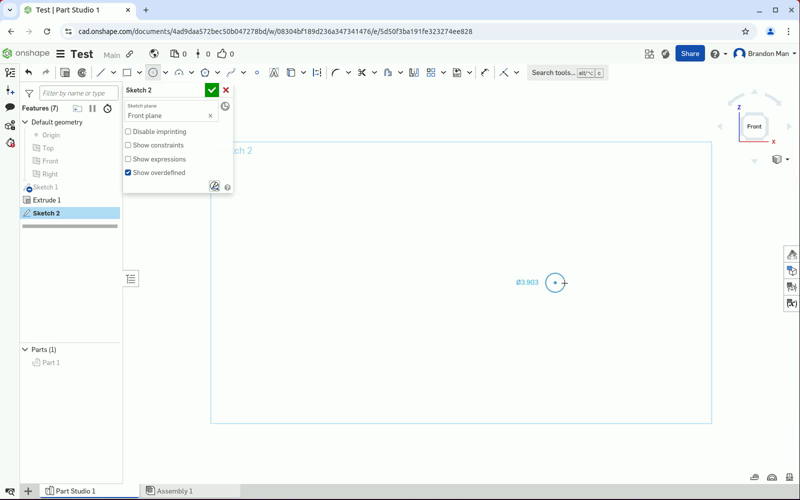
click(564, 282)
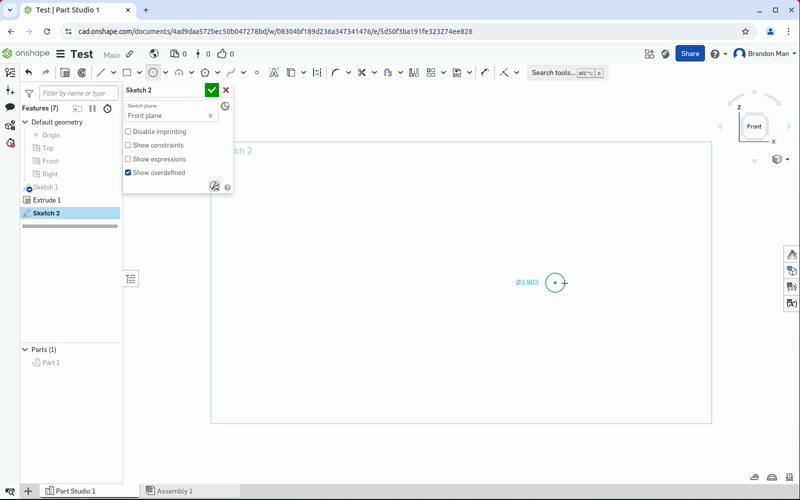
key(esc)
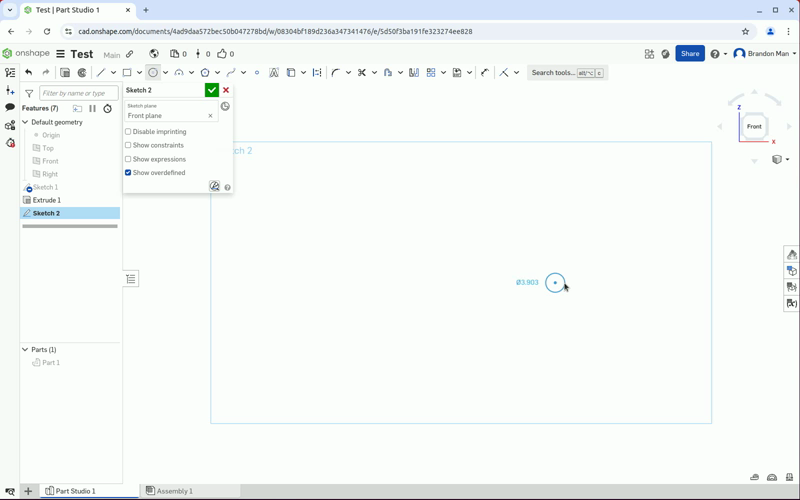
mouse_move(563, 282)
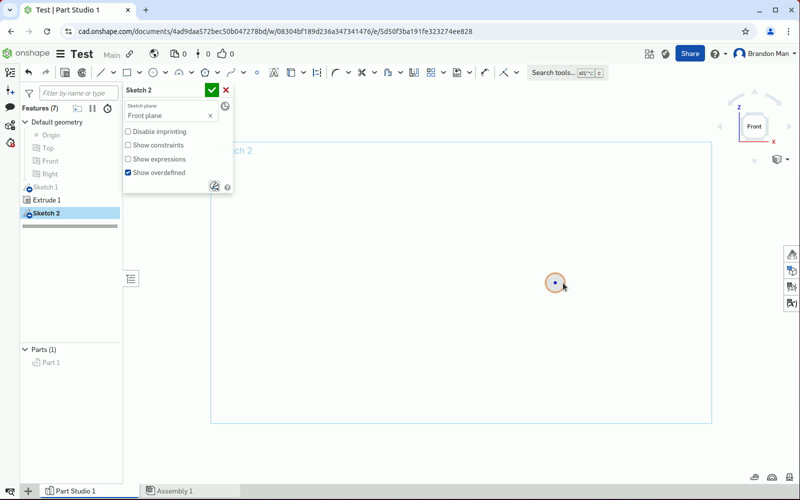
scroll(6)
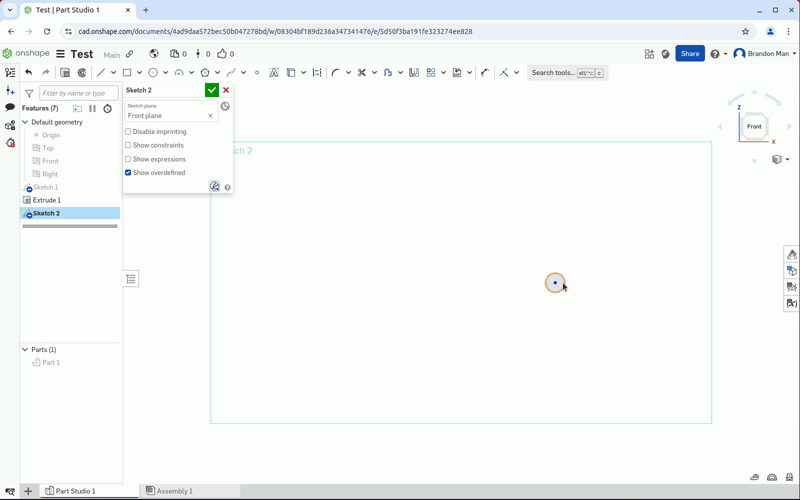
scroll(6)
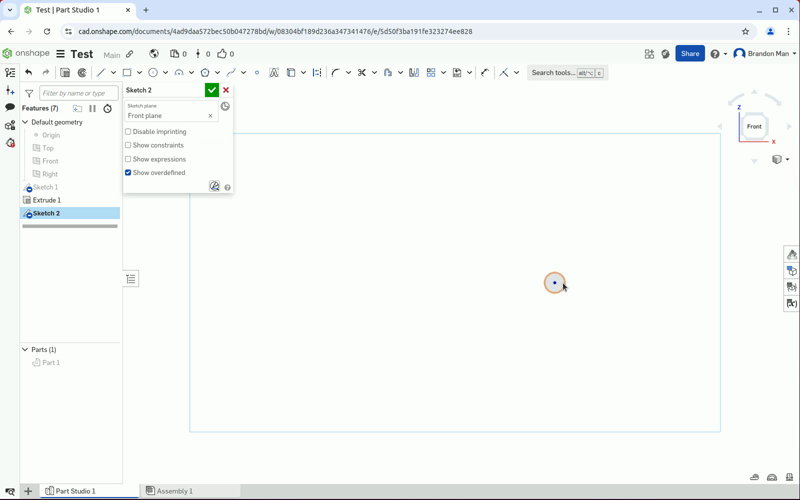
scroll(6)
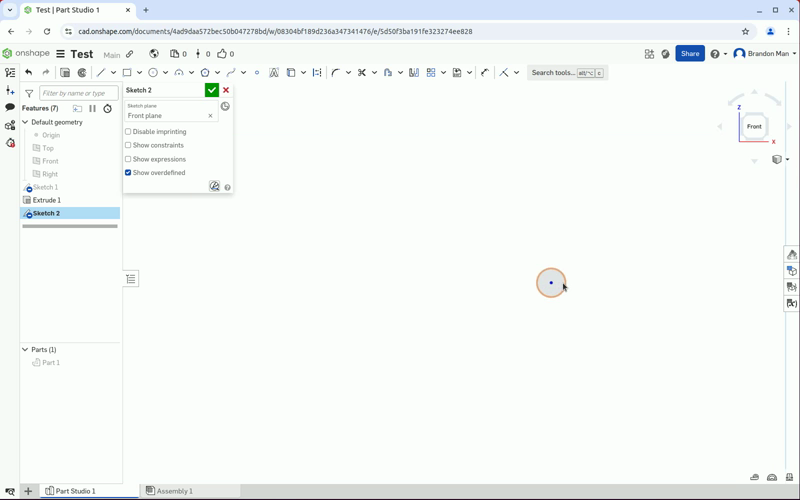
scroll(6)
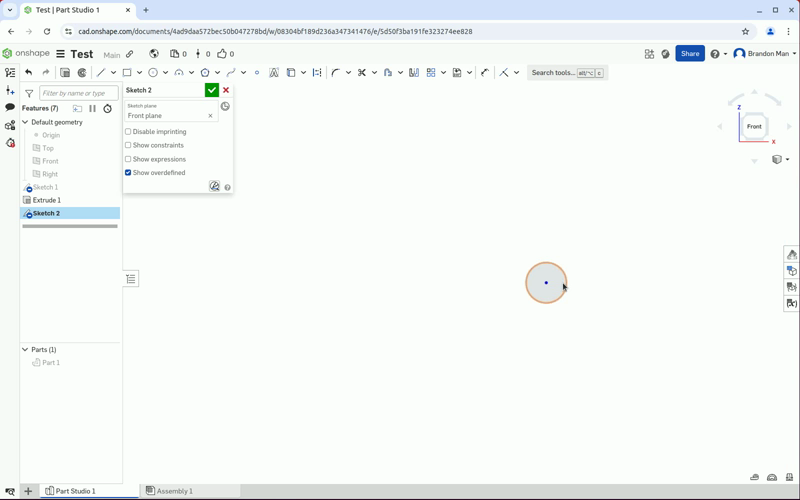
scroll(6)
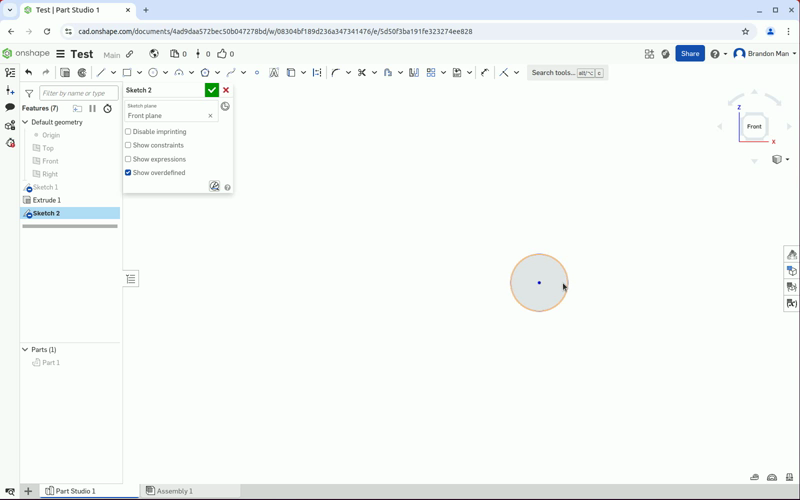
scroll(6)
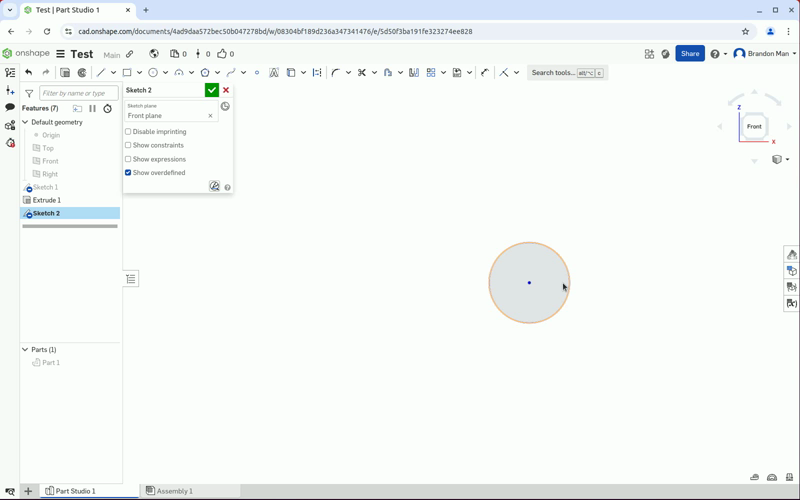
scroll(6)
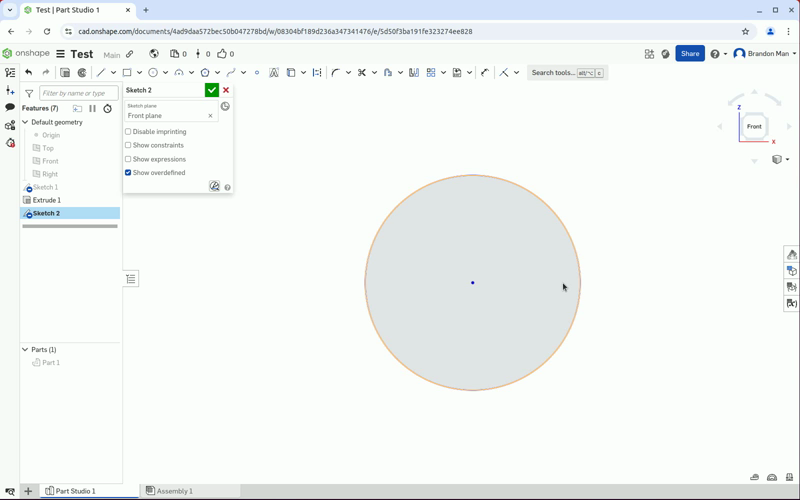
click(563, 282)
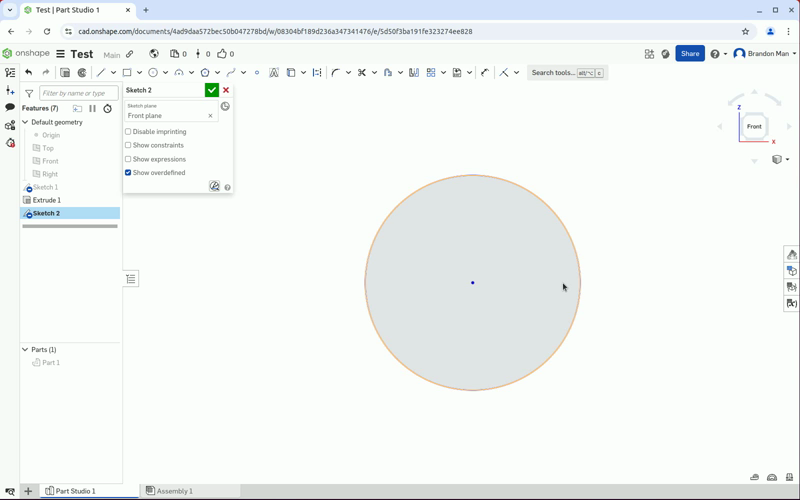
scroll(-6)
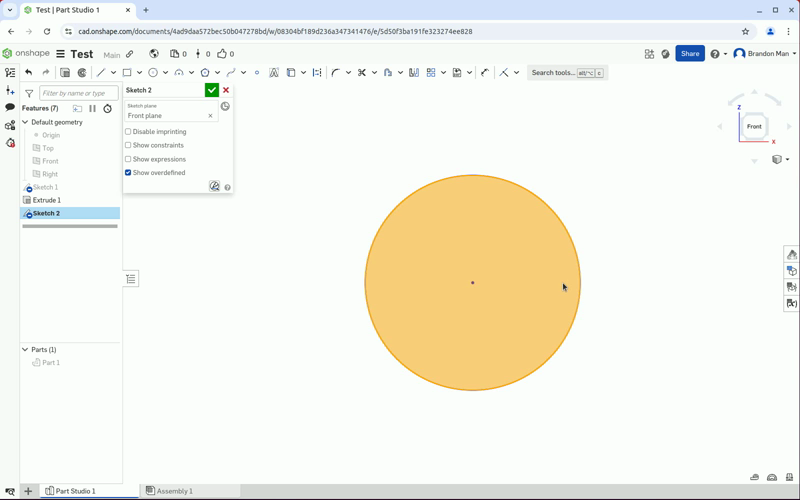
scroll(-6)
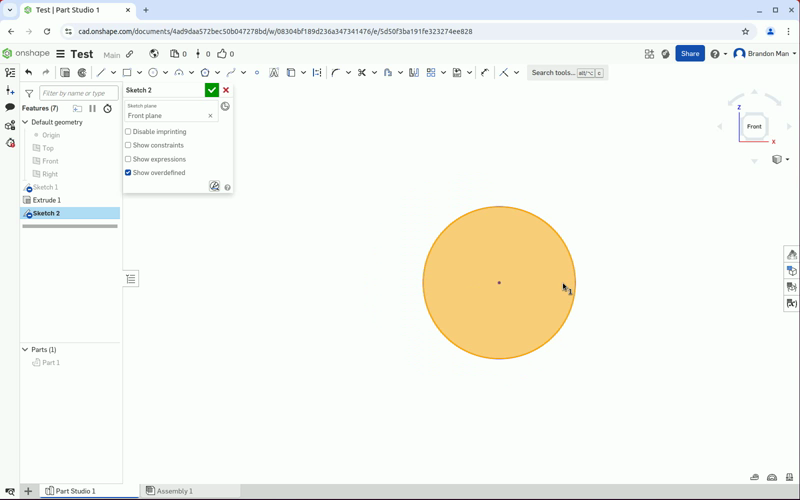
scroll(-6)
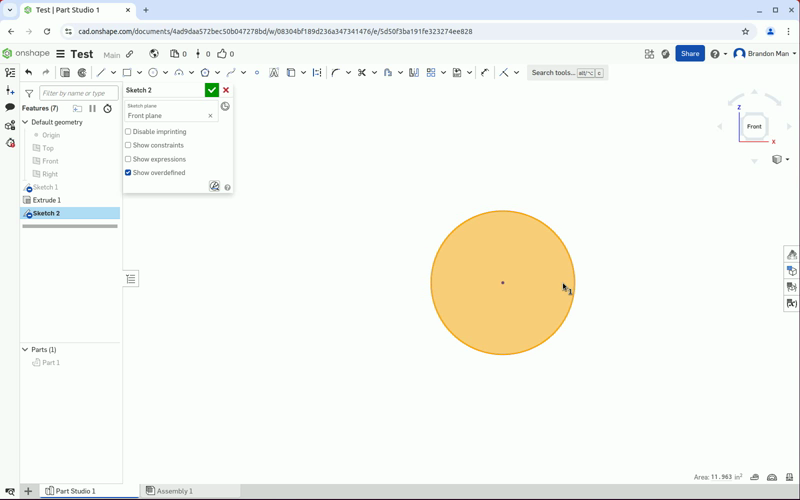
scroll(-6)
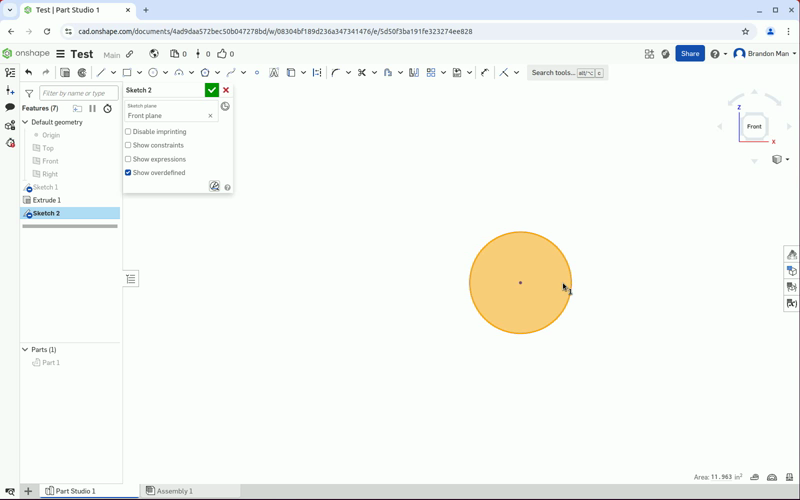
scroll(-6)
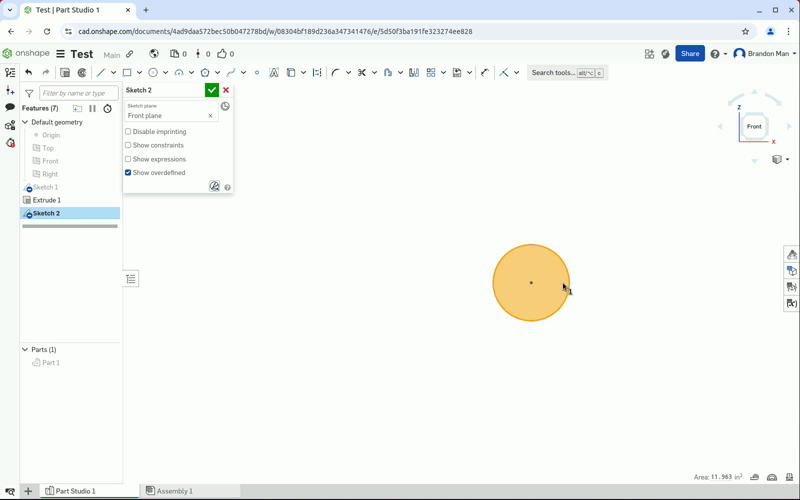
scroll(-6)
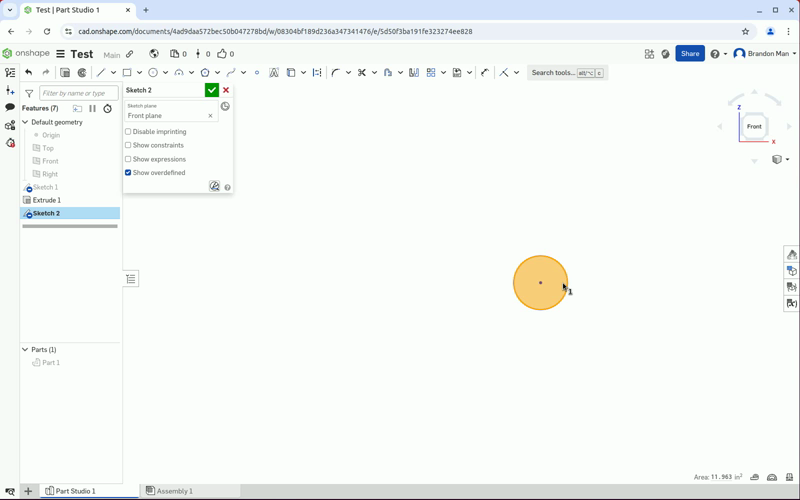
scroll(-6)
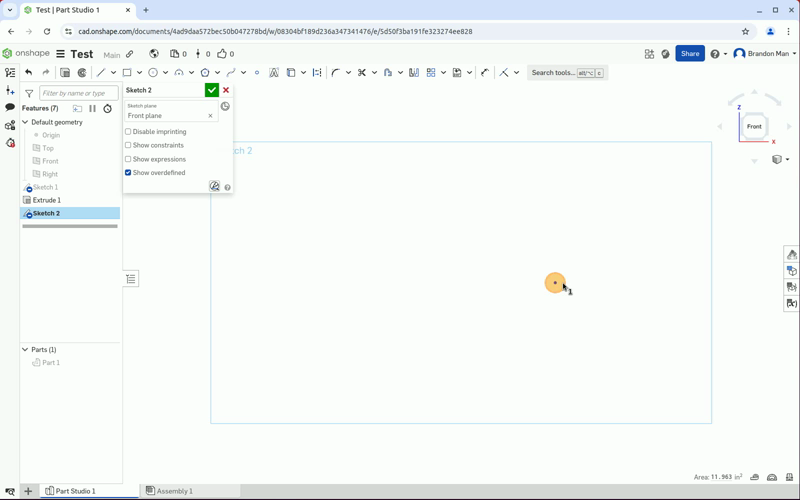
mouse_move(73, 352)
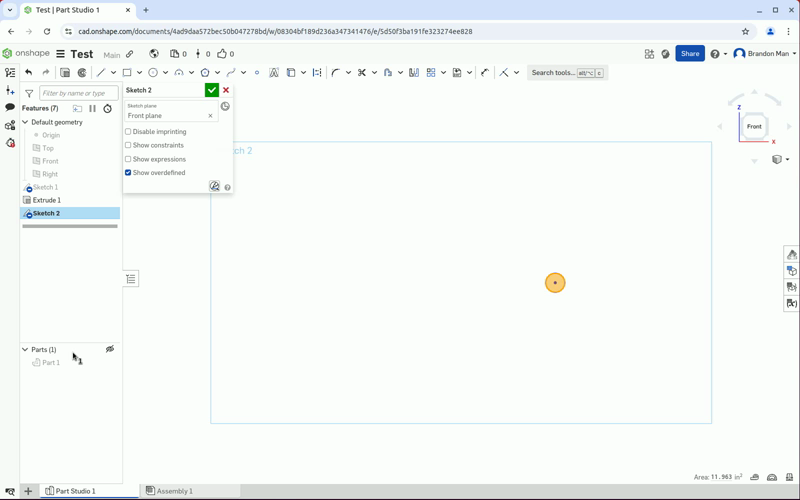
key(shift+y)
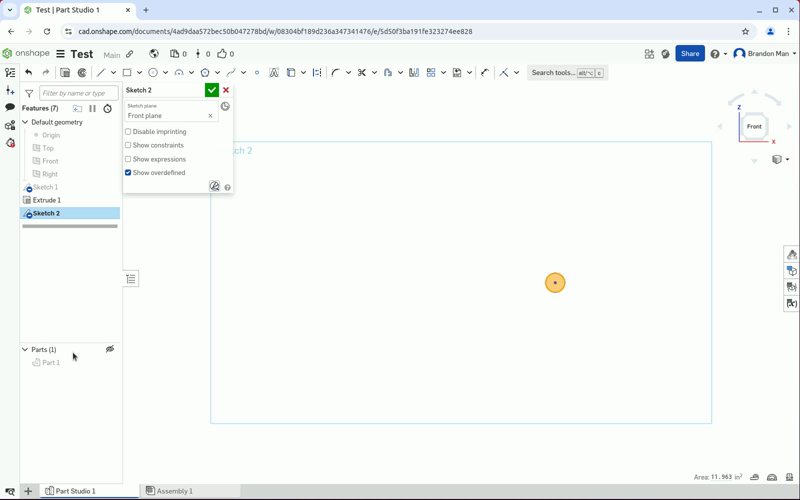
key(shift+e)
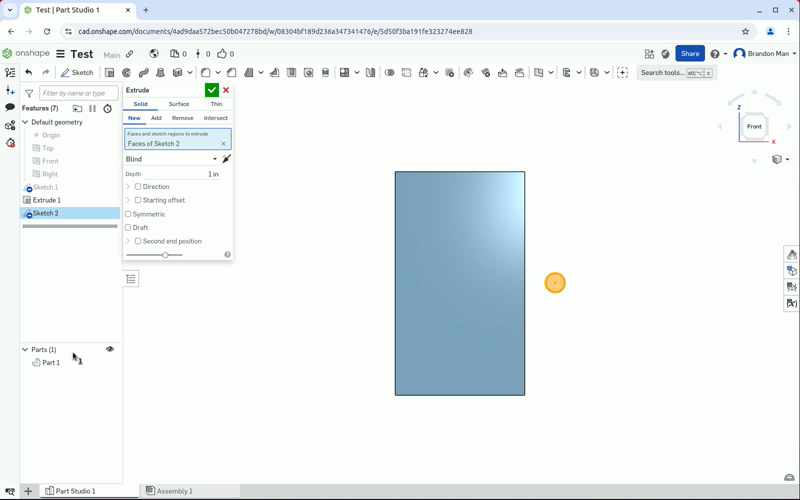
mouse_move(143, 106)
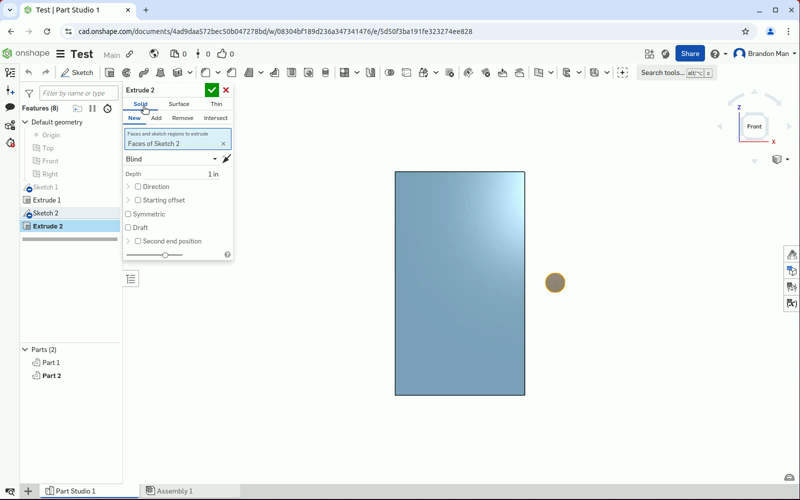
click(143, 106)
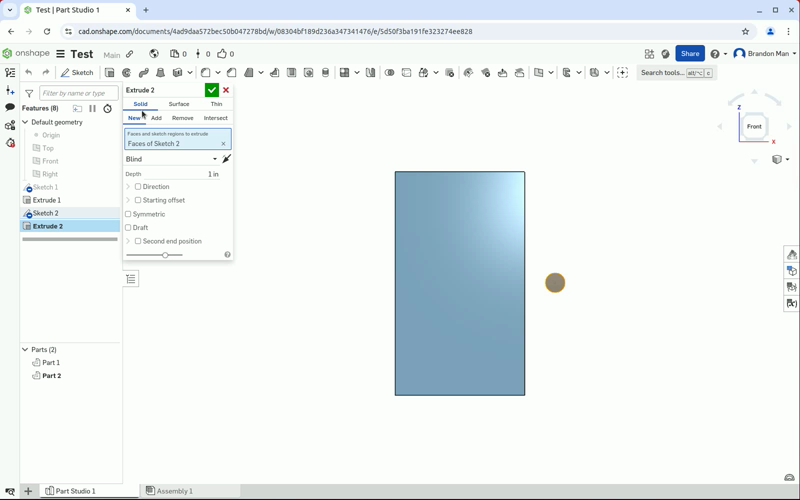
mouse_move(137, 120)
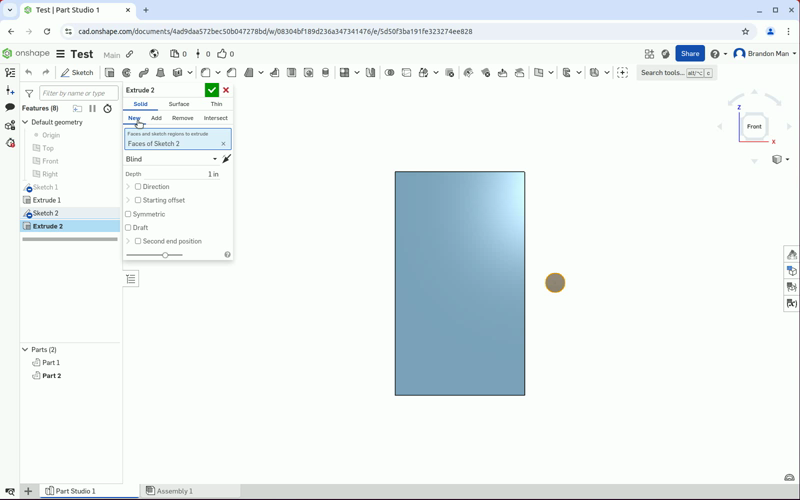
click(137, 120)
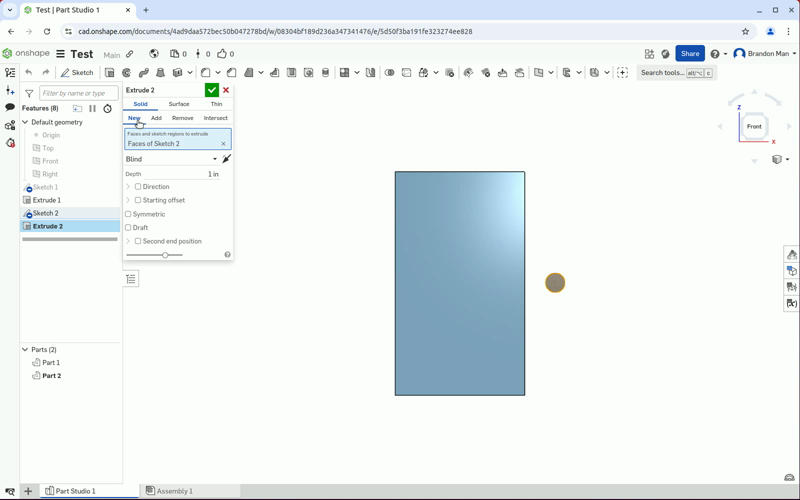
key(tab, 4)
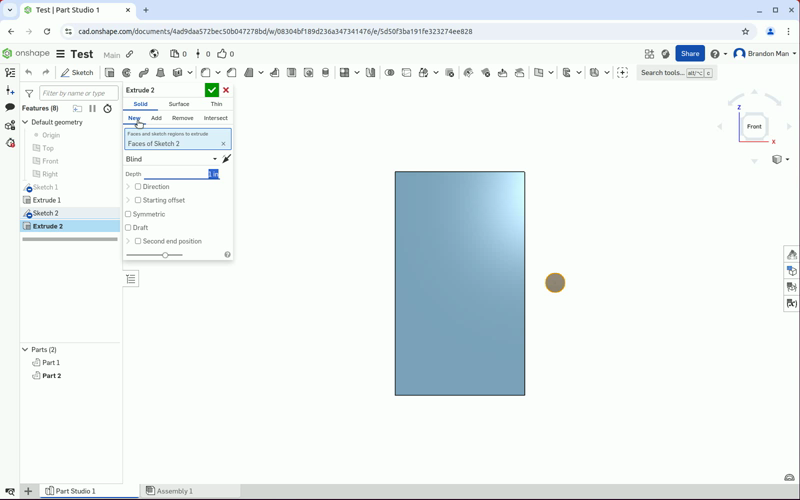
text(6.74)
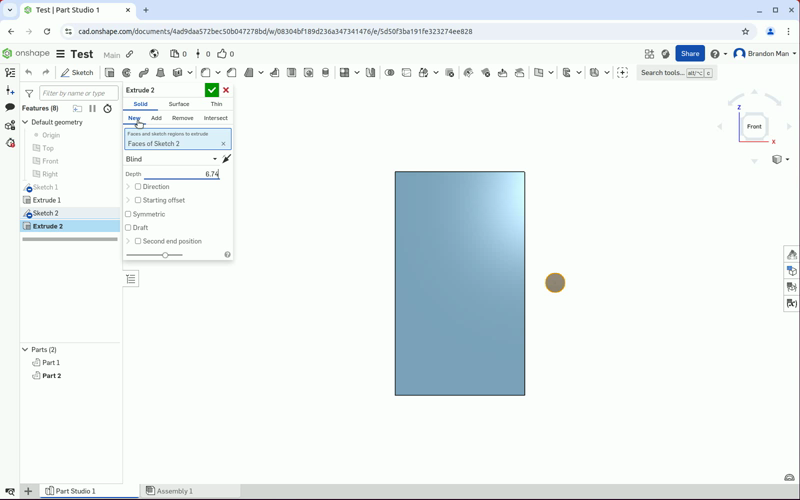
key(enter)
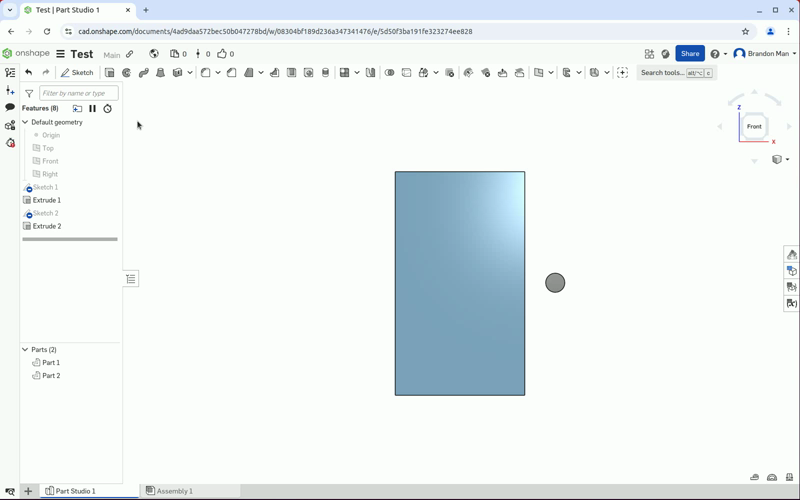
key(shift+h)
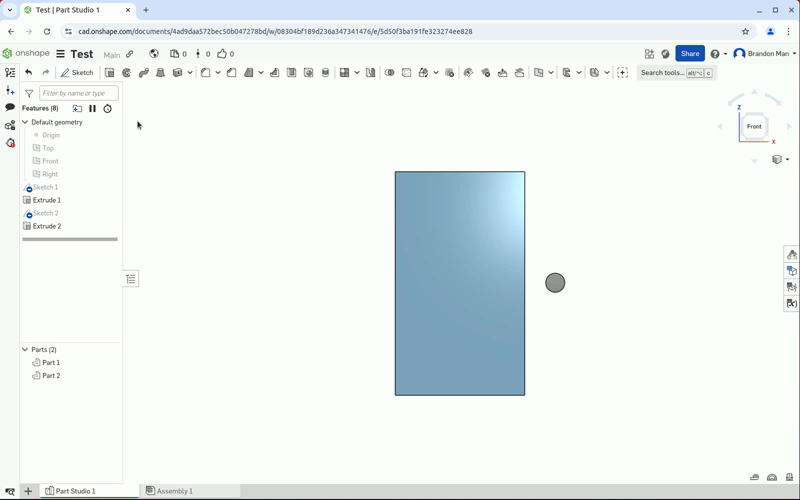
key(shift+h)
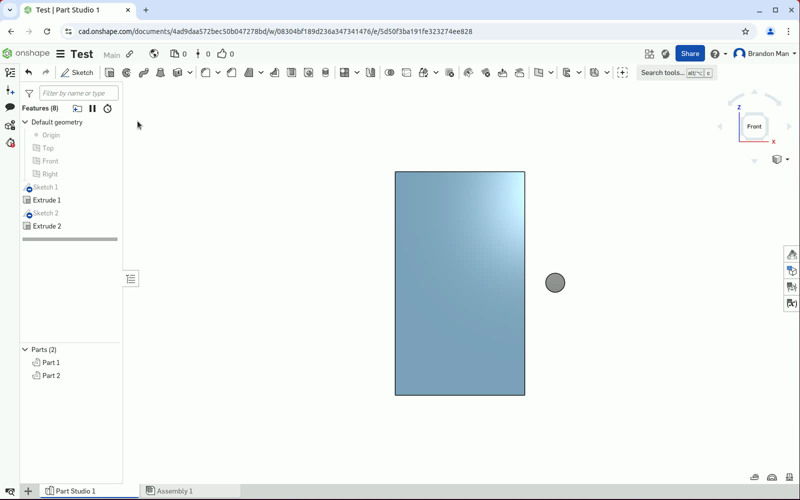
mouse_move(73, 189)
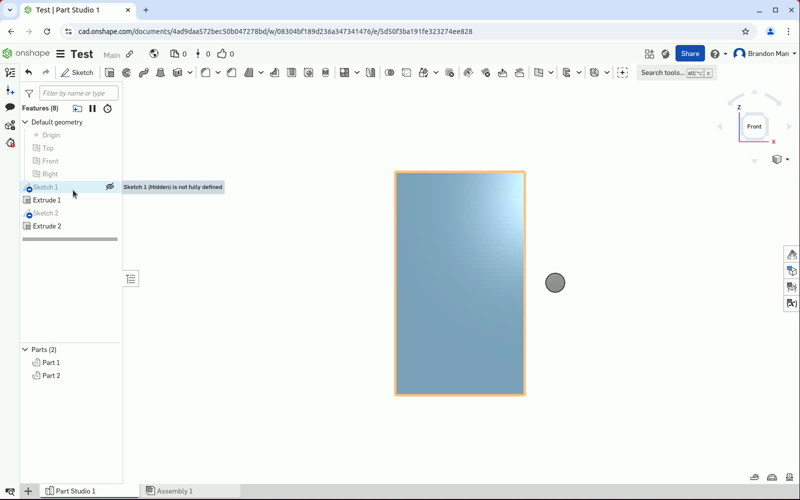
click(73, 189)
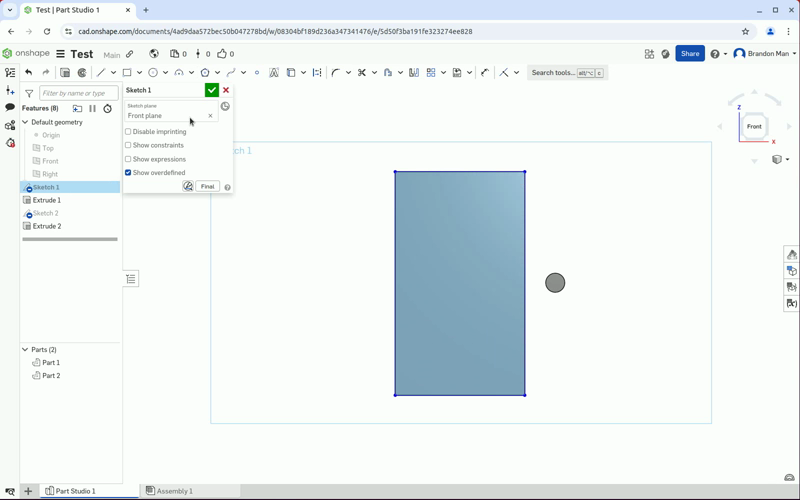
mouse_move(229, 92)
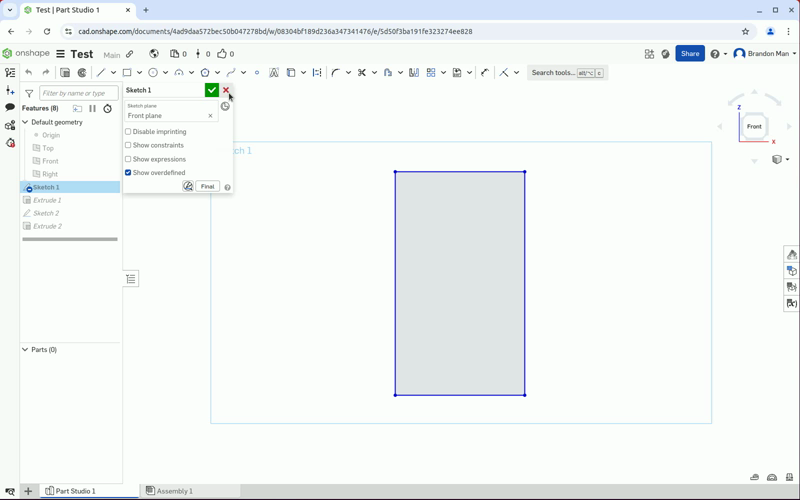
click(229, 92)
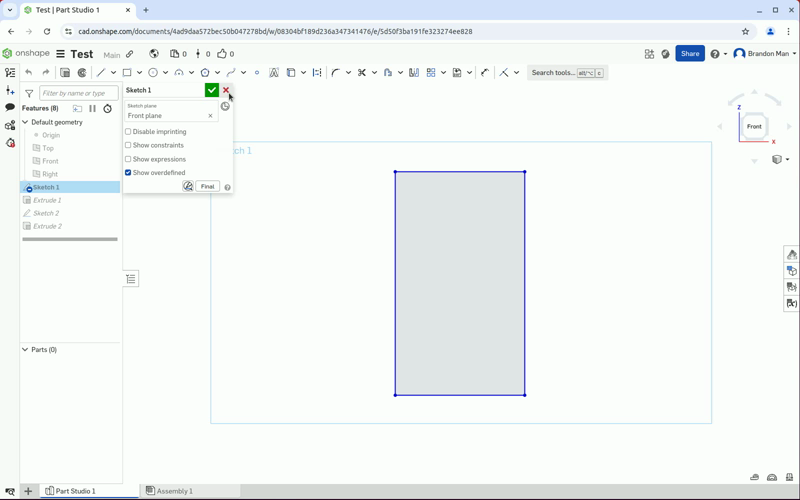
key(shift+s)
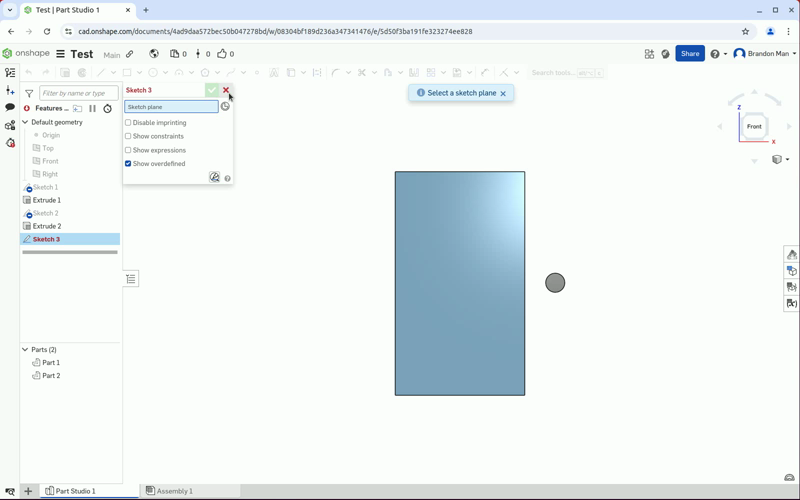
mouse_move(73, 163)
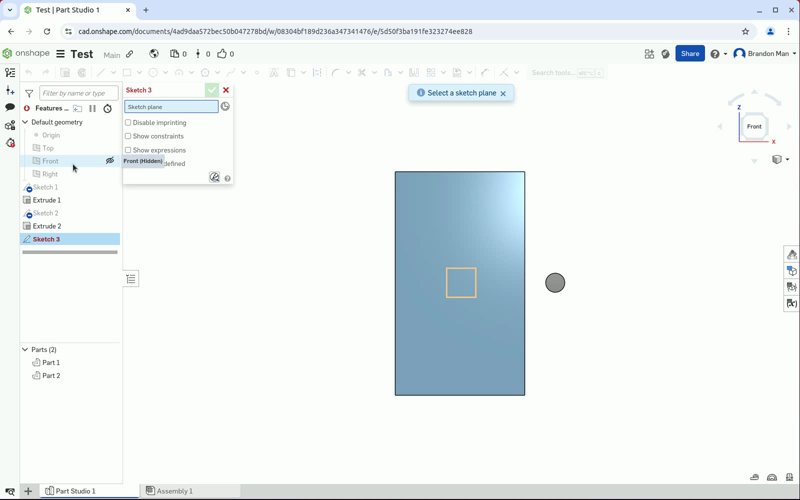
click(73, 163)
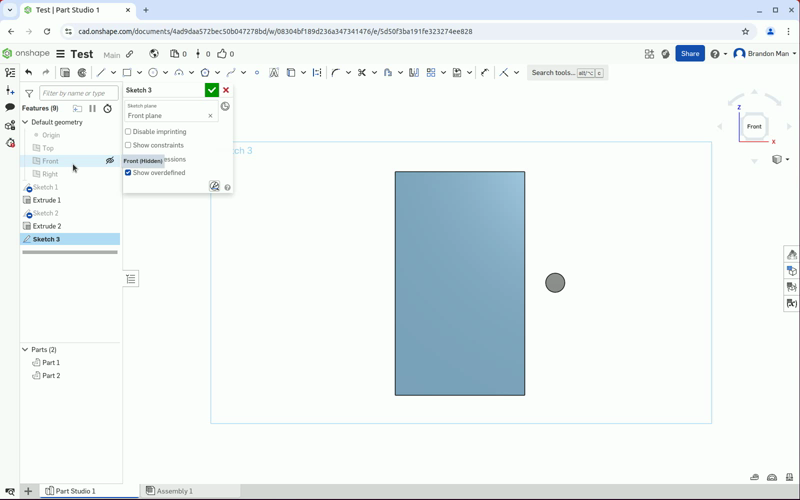
mouse_move(73, 352)
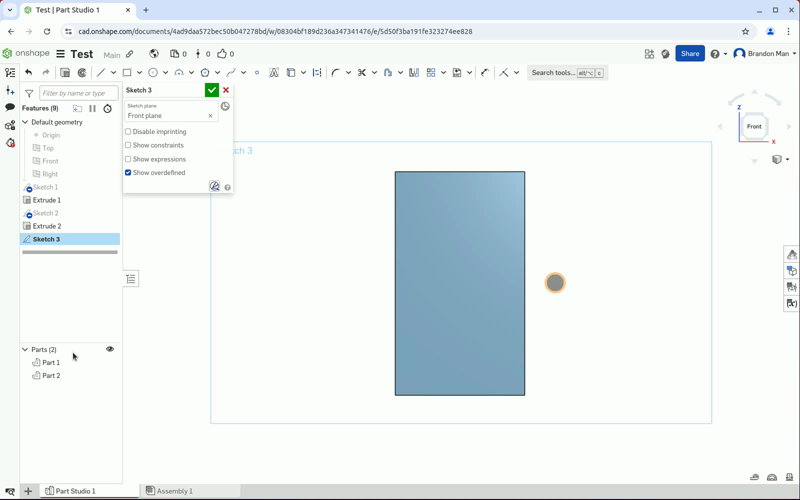
key(y)
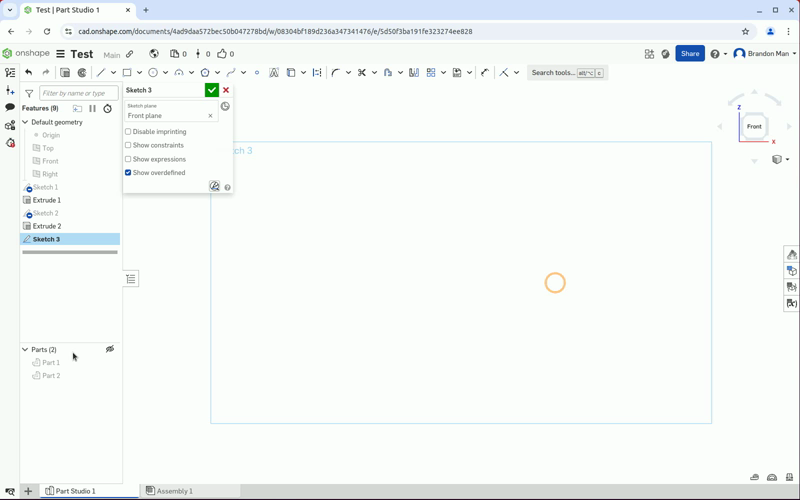
key(c)
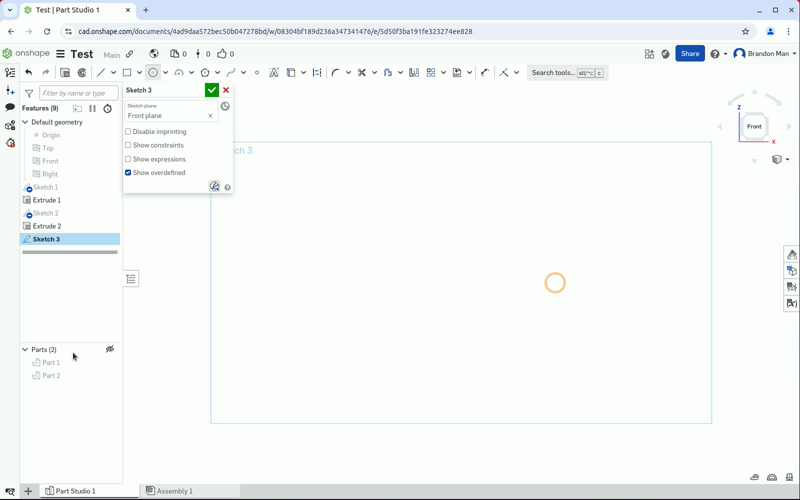
key_down(shift)
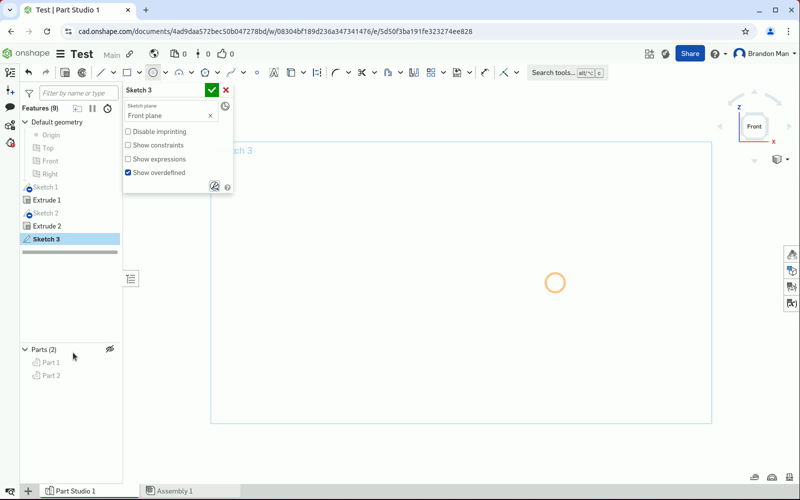
mouse_move(367, 282)
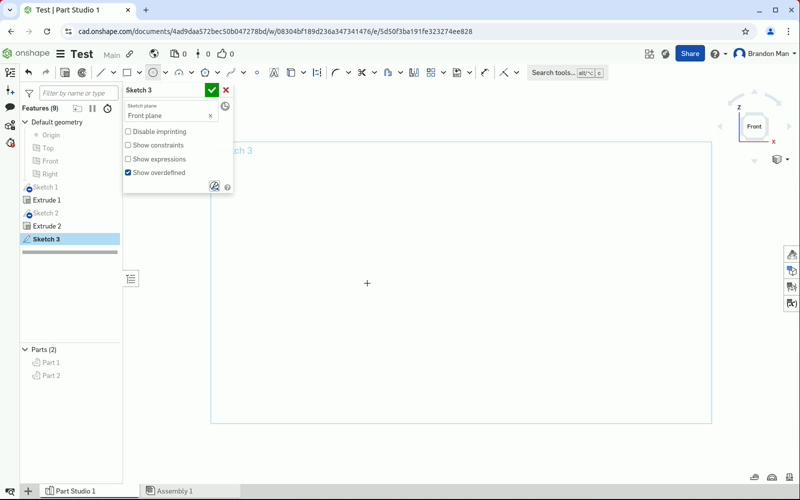
click(367, 282)
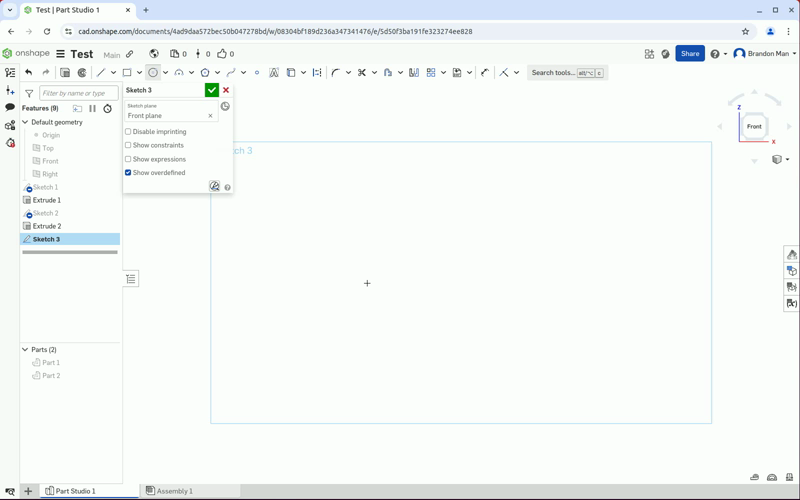
key_up(shift)
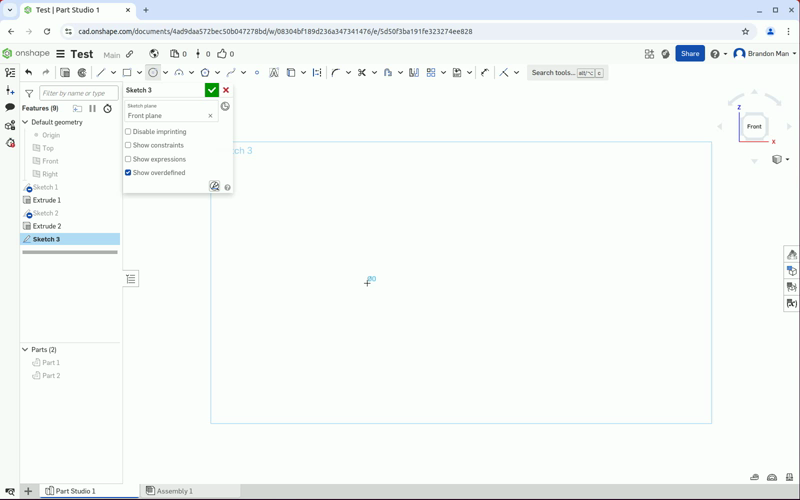
mouse_move(377, 282)
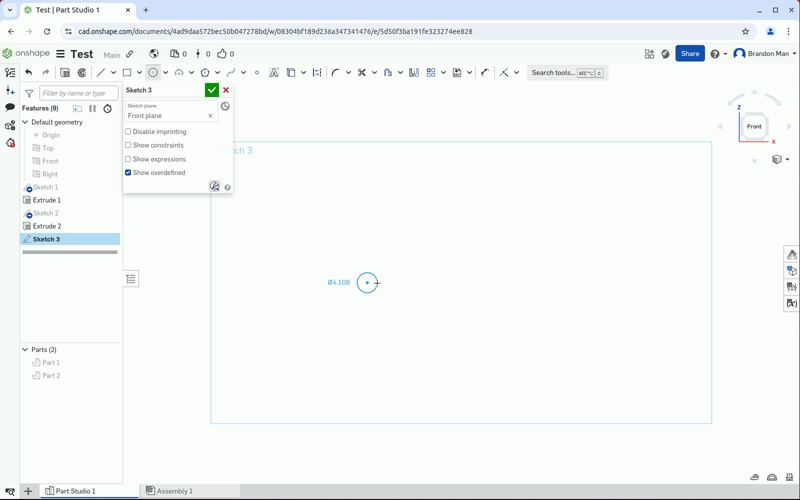
click(377, 282)
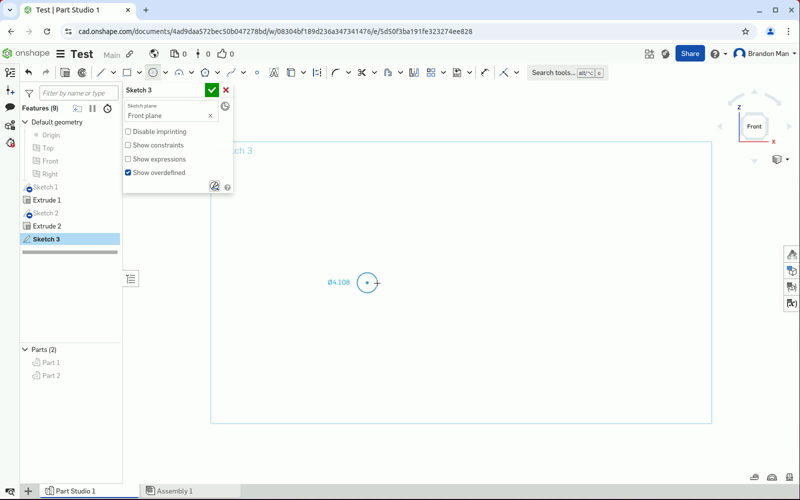
key(esc)
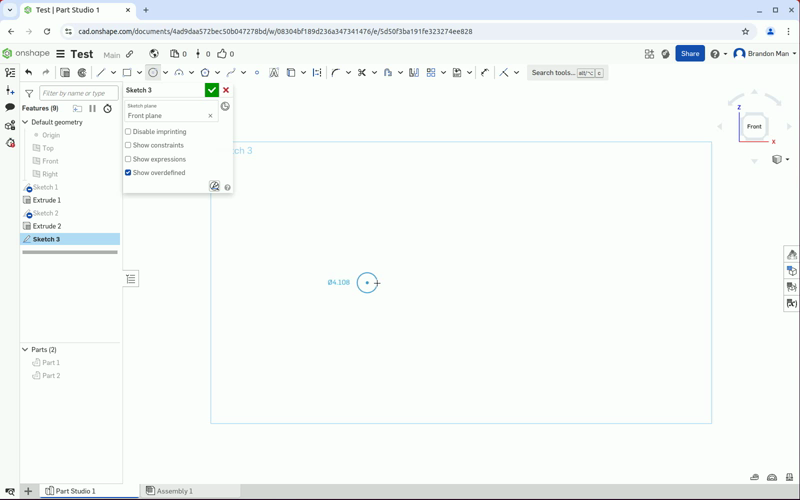
mouse_move(372, 283)
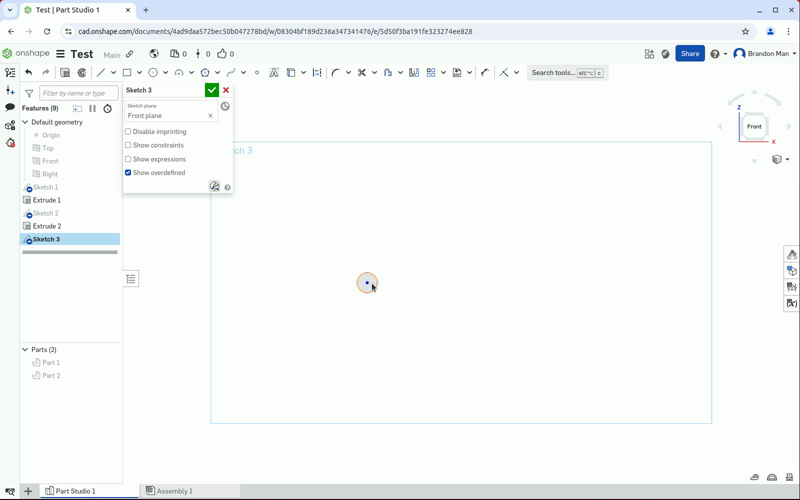
scroll(6)
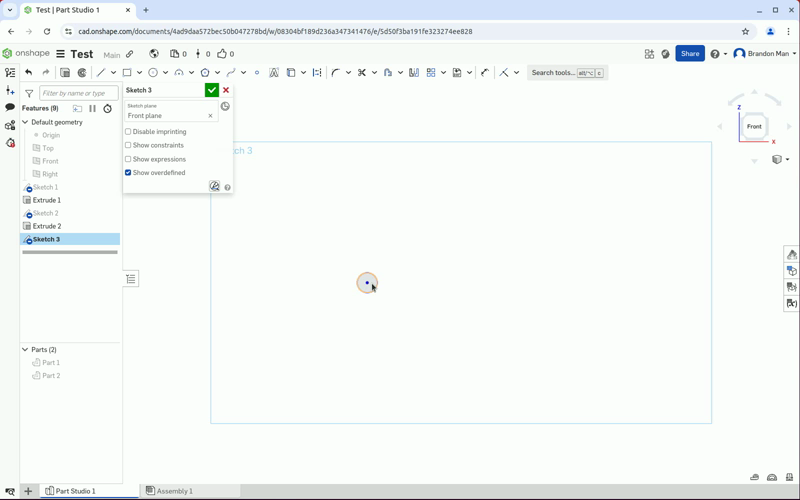
scroll(6)
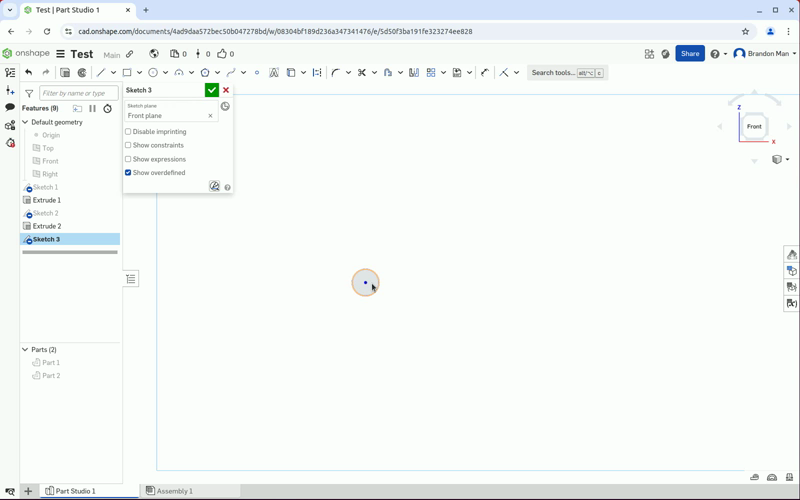
scroll(6)
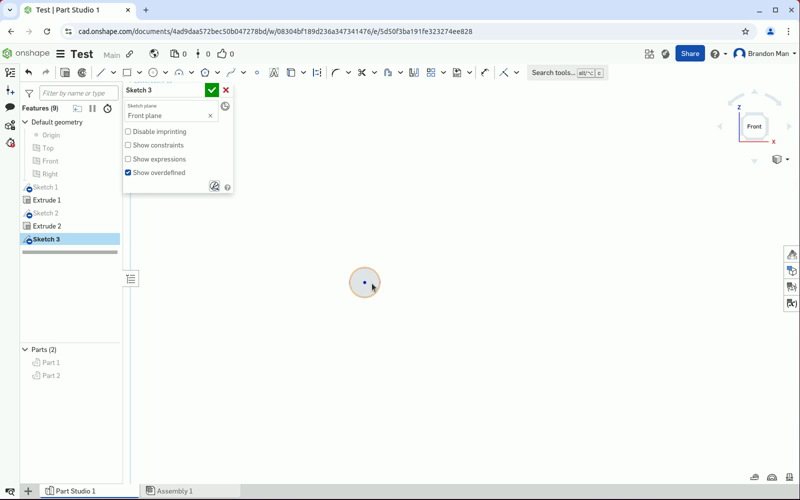
scroll(6)
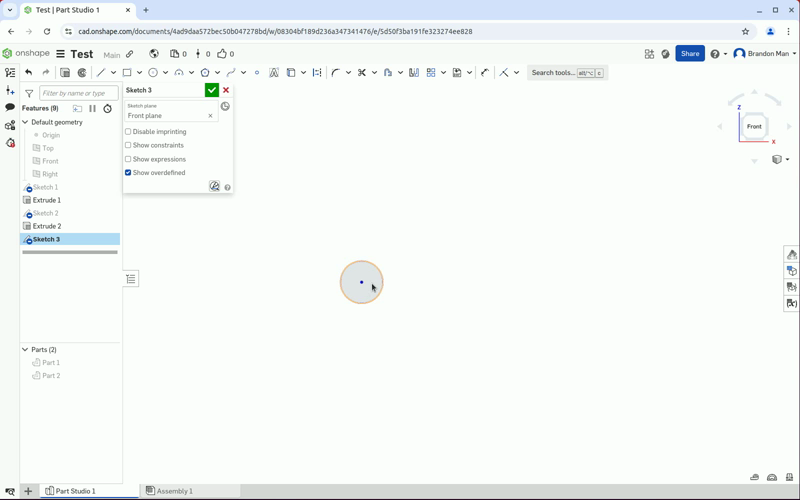
scroll(6)
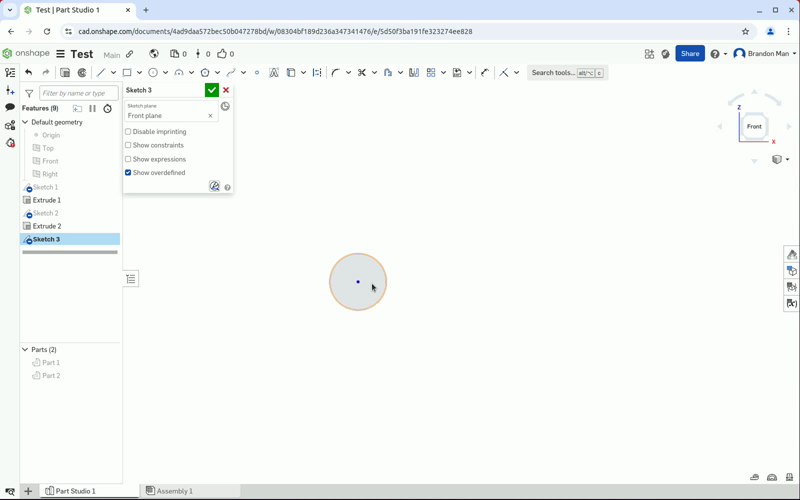
scroll(6)
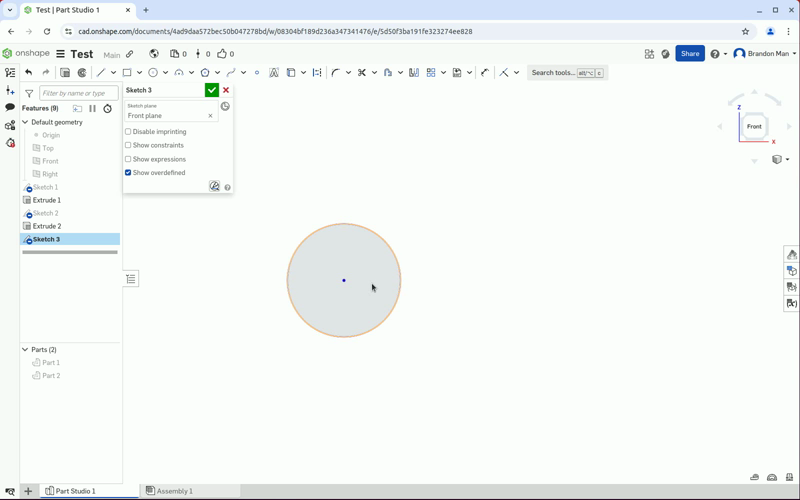
scroll(6)
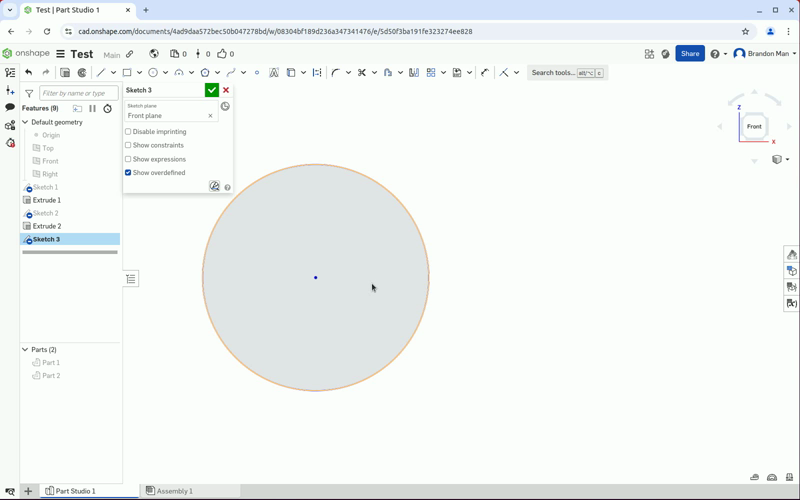
click(372, 283)
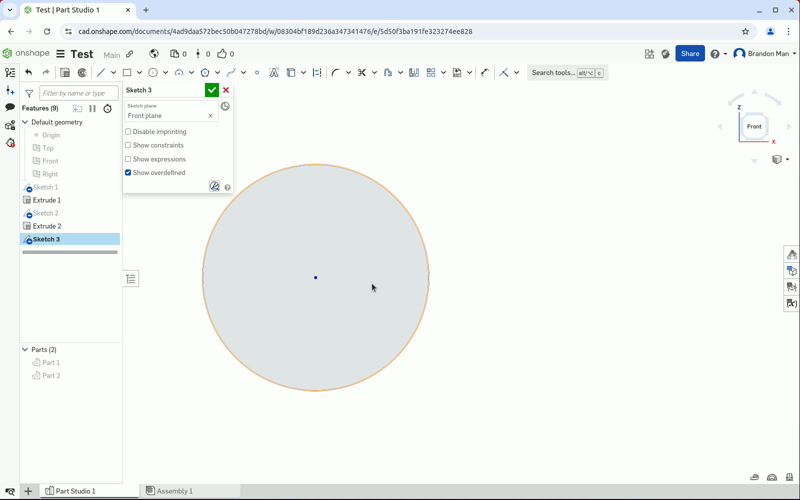
scroll(-6)
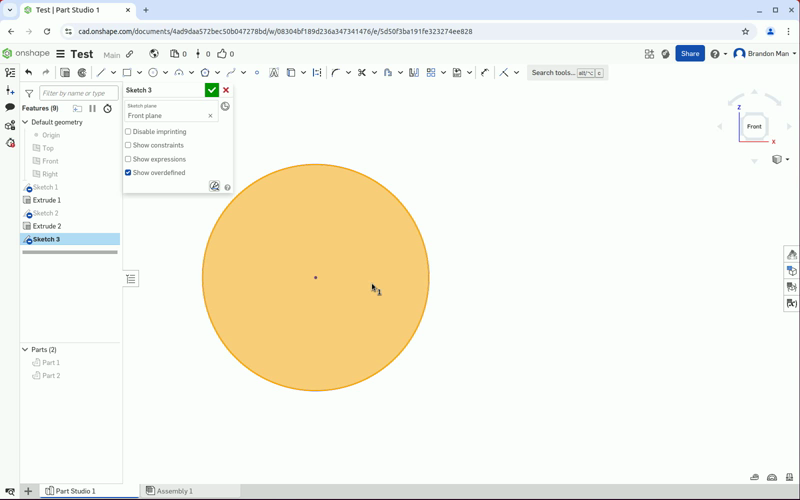
scroll(-6)
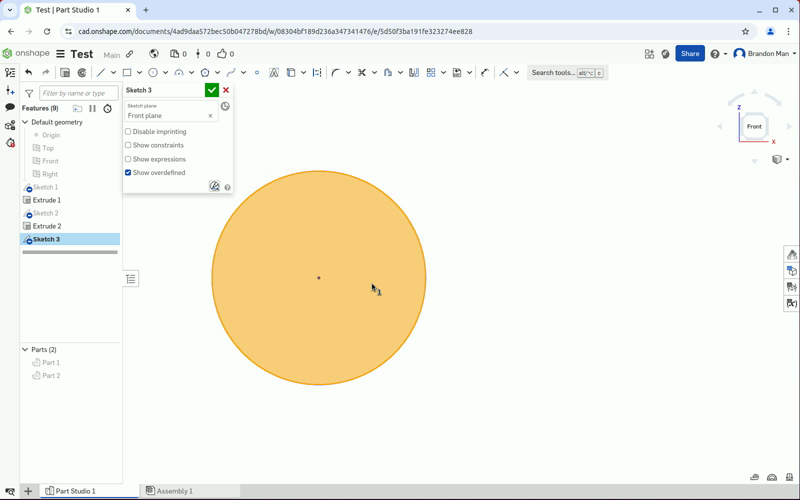
scroll(-6)
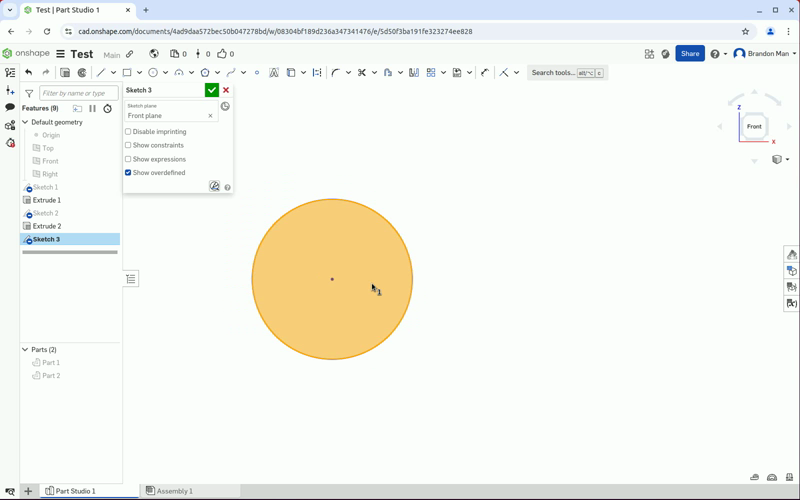
scroll(-6)
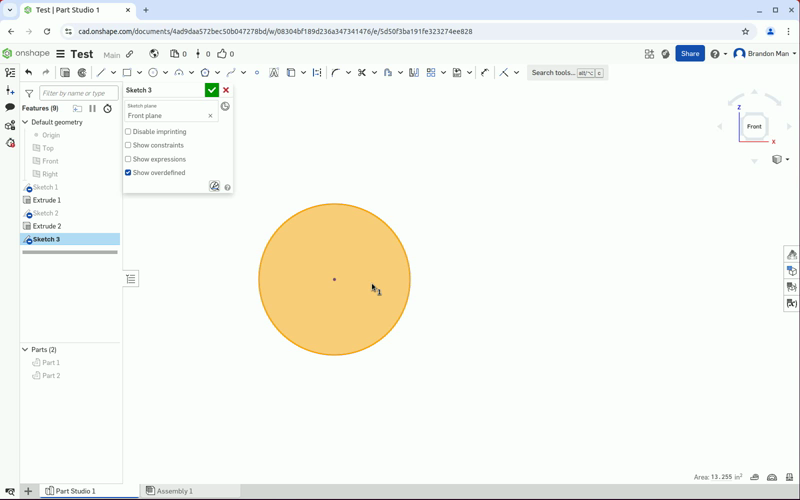
scroll(-6)
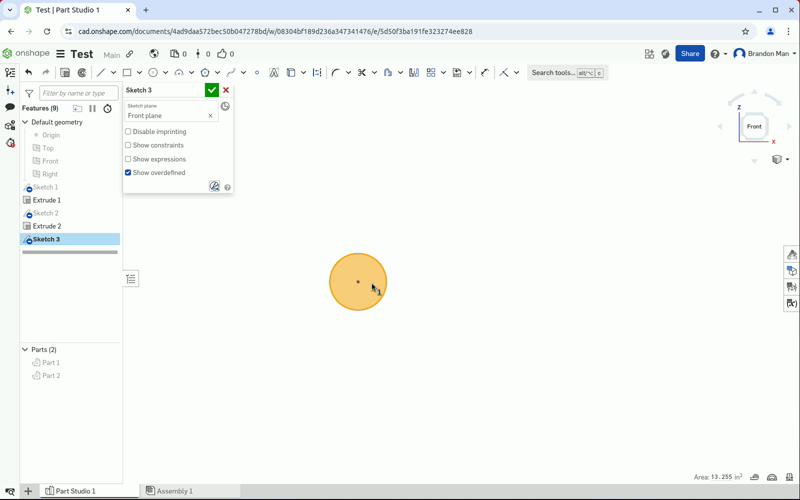
scroll(-6)
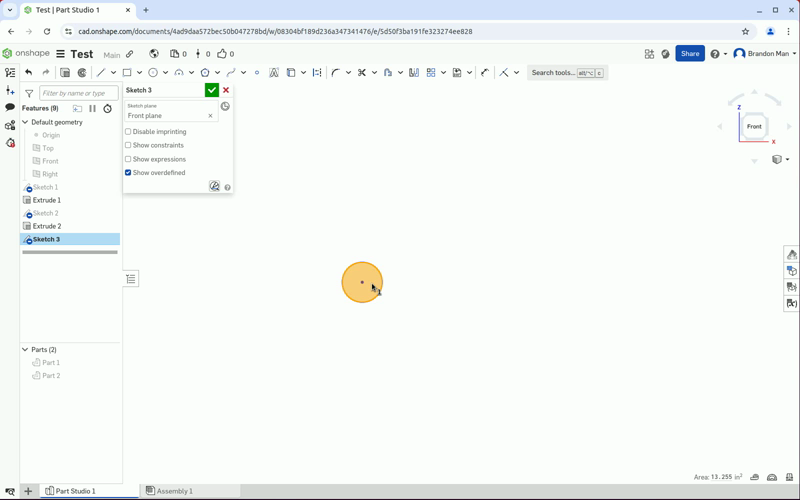
scroll(-6)
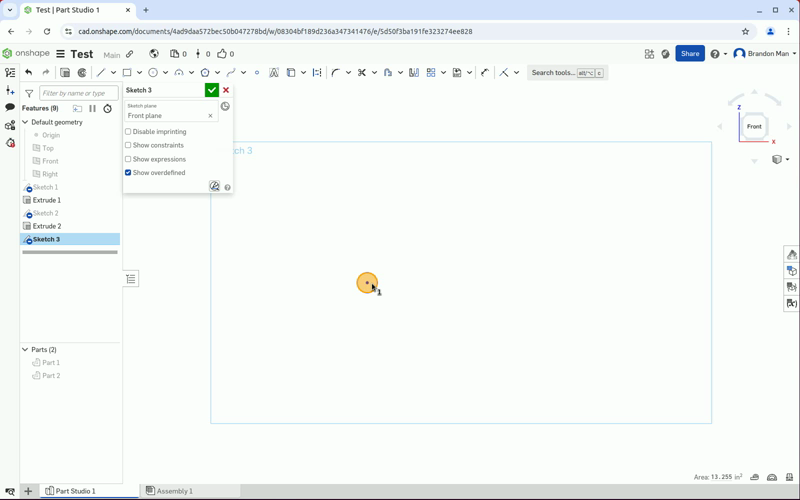
mouse_move(73, 352)
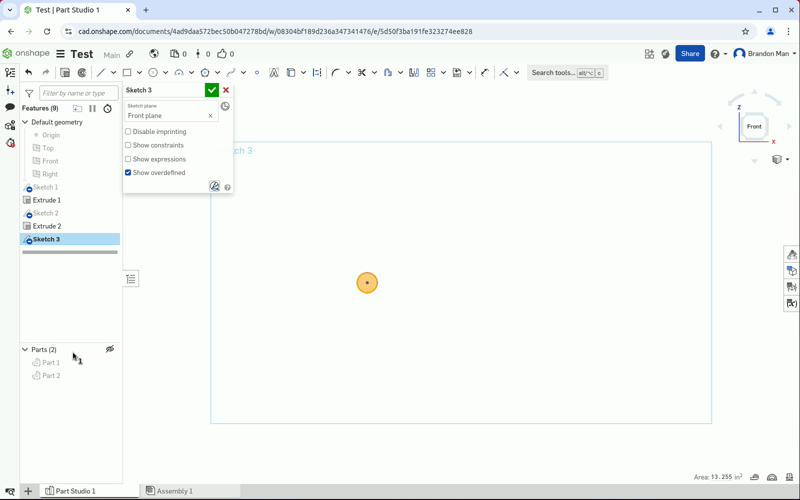
key(shift+y)
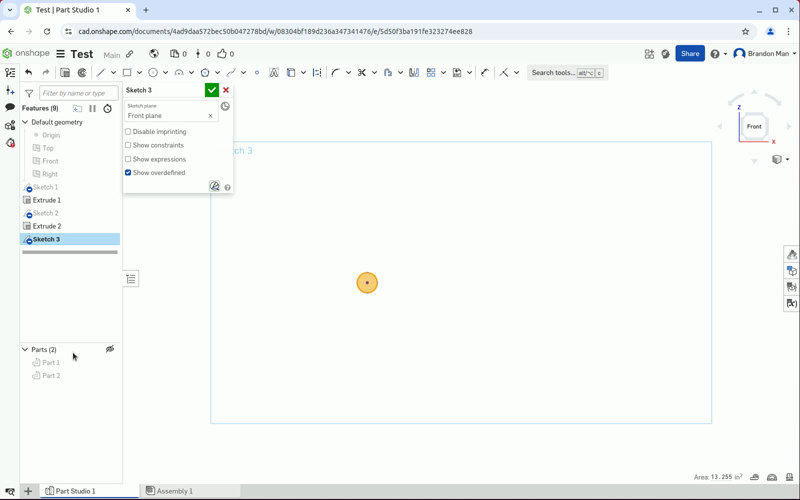
key(shift+e)
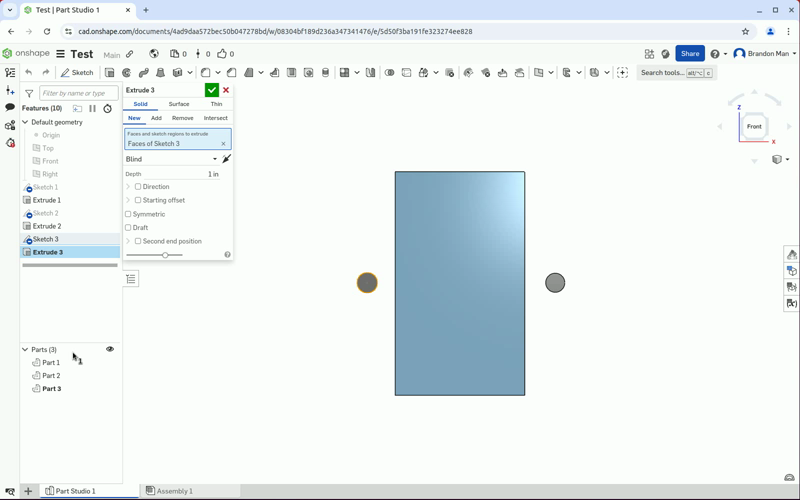
mouse_move(143, 106)
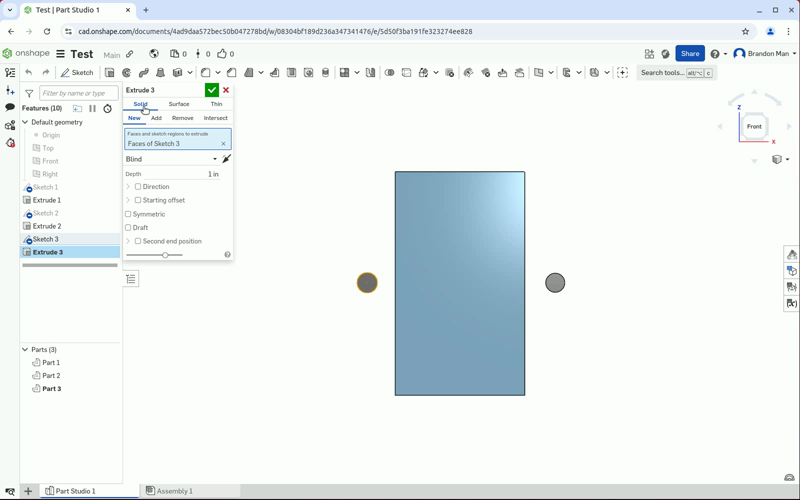
click(143, 106)
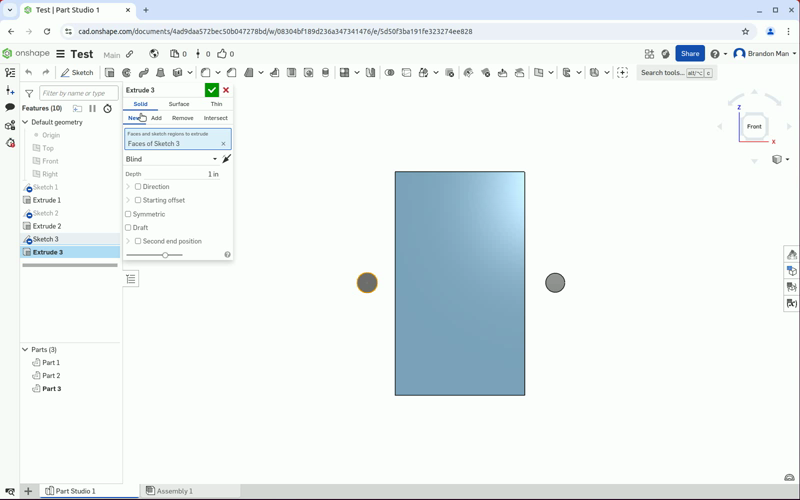
mouse_move(137, 120)
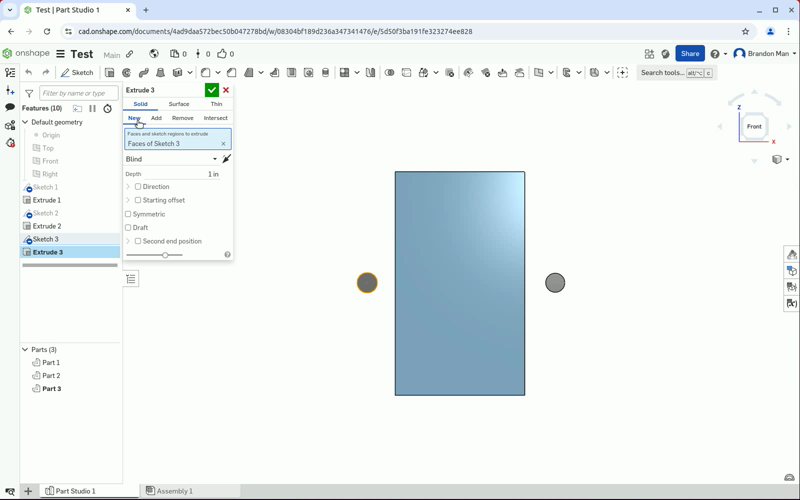
click(137, 120)
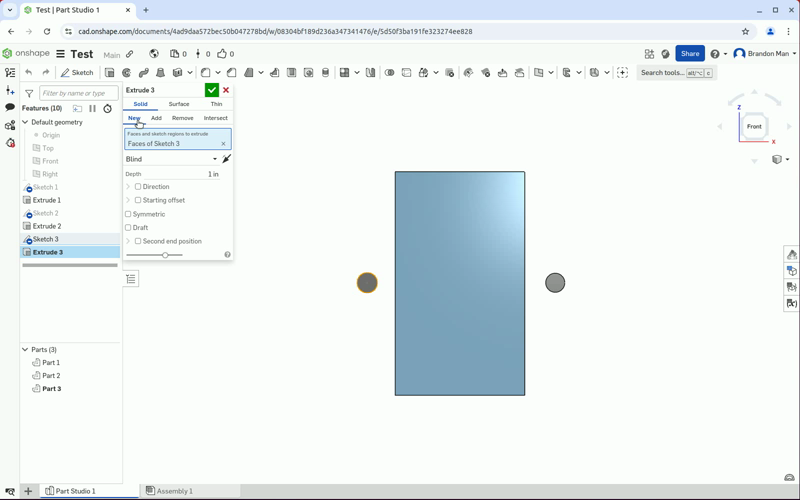
key(tab, 4)
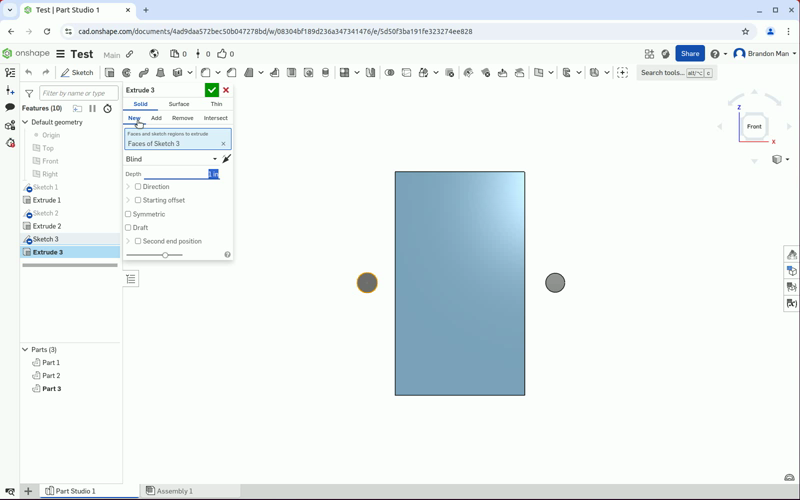
text(6.74)
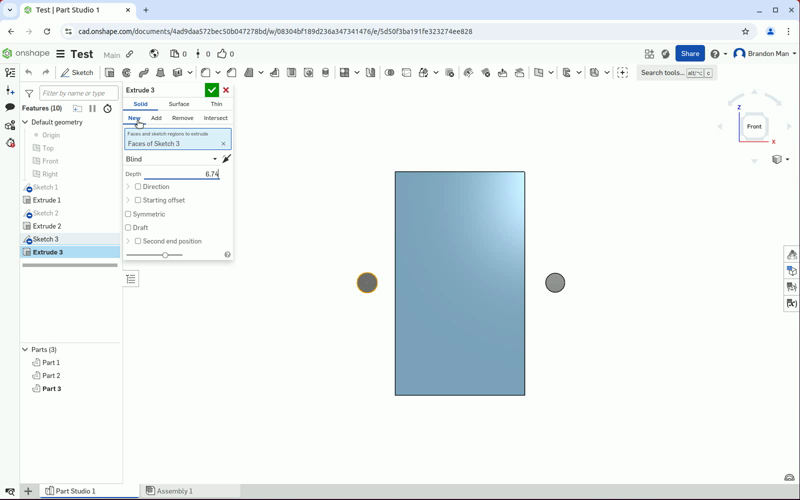
key(enter)
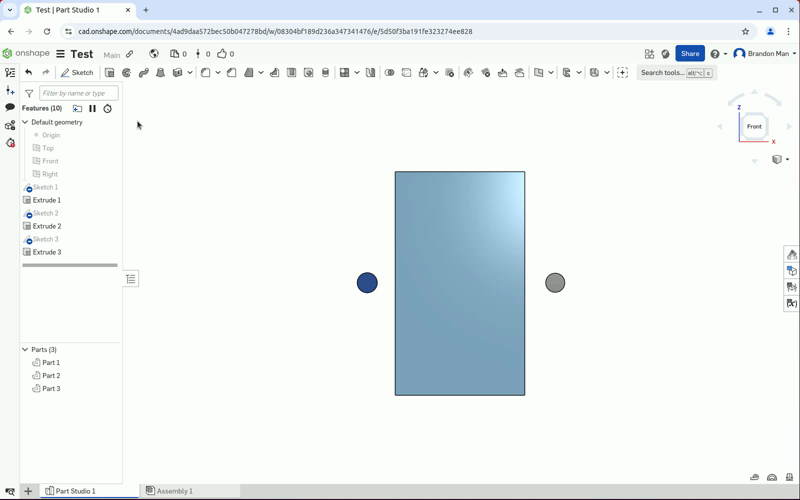
key(shift+h)
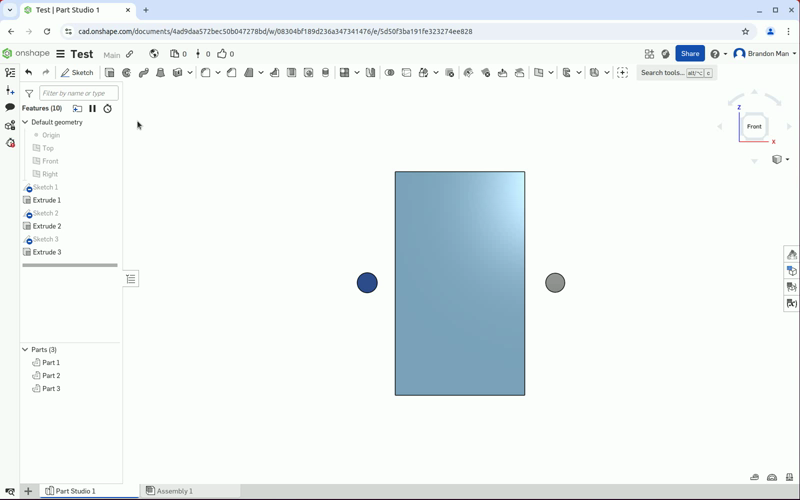
key(shift+h)
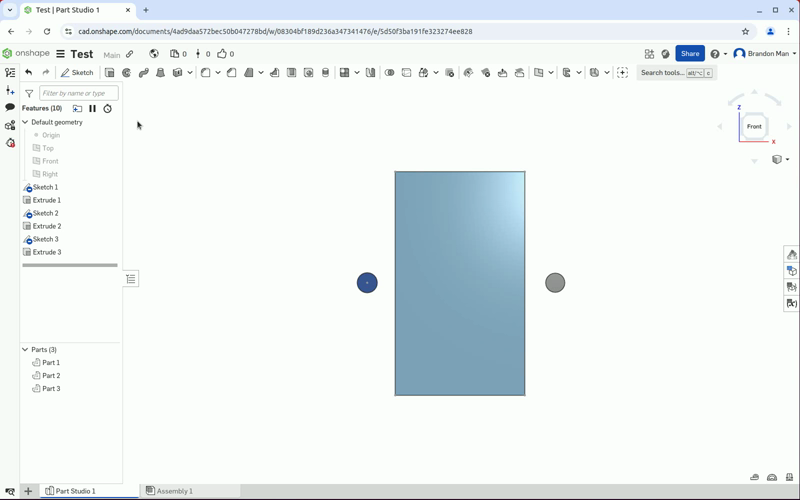
key(shift+7)
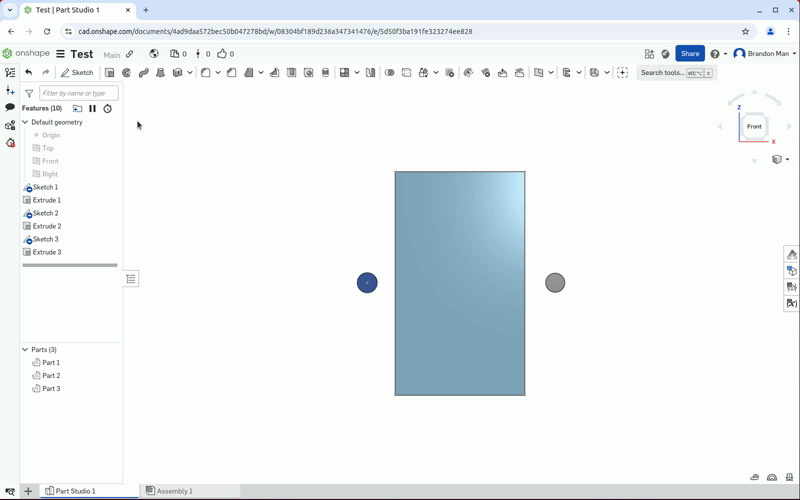
key(left, 2)
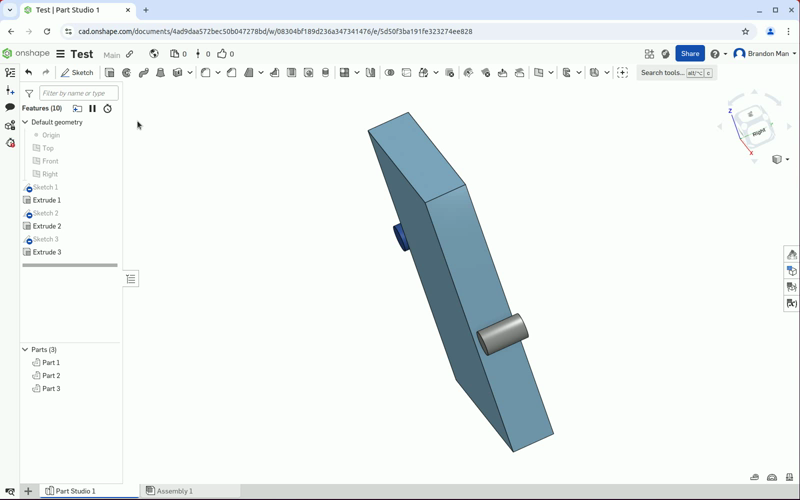
key(down, 2)
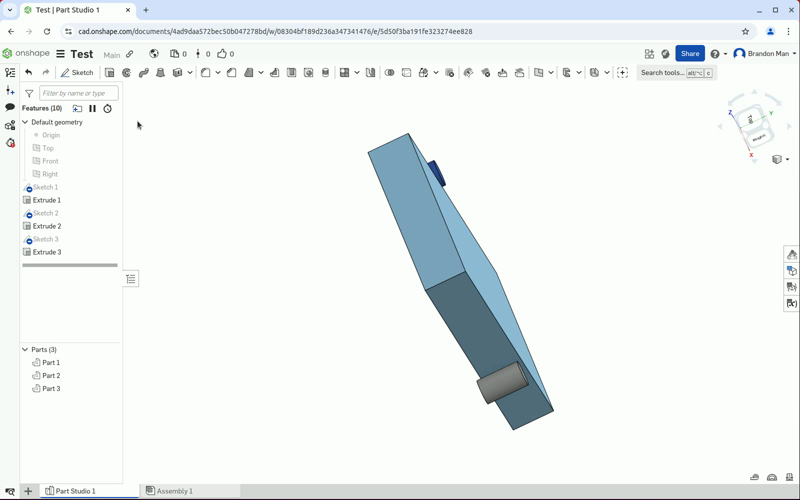
key(up, 2)
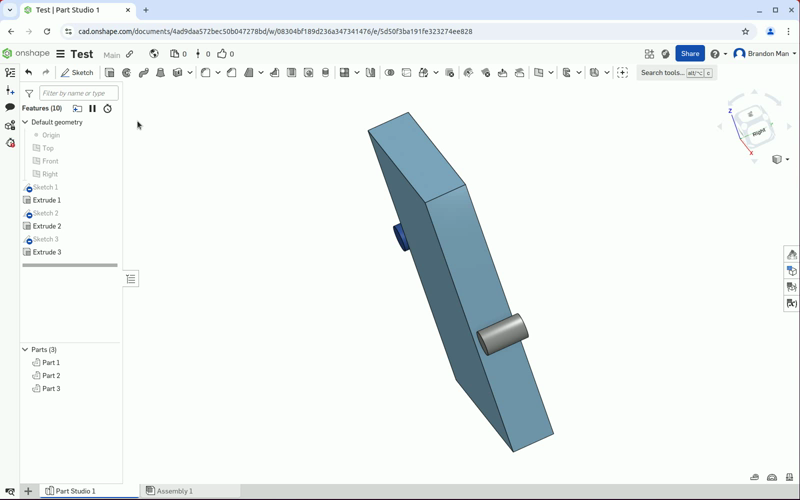
key(right, 2)
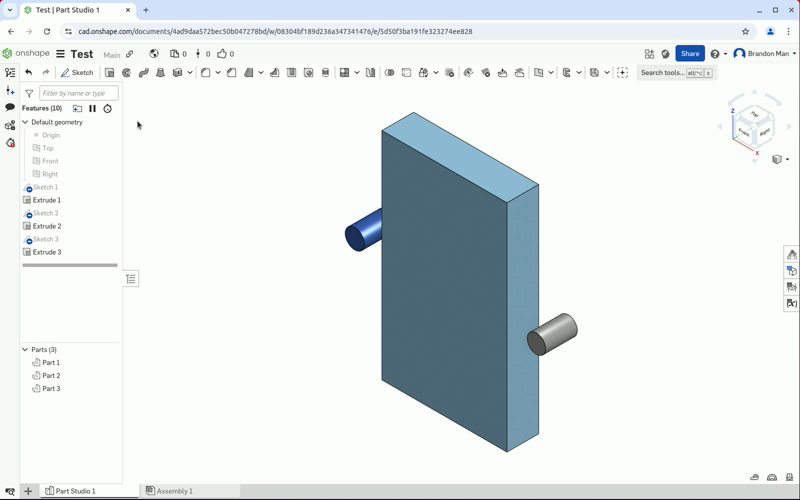
mouse_move(73, 189)
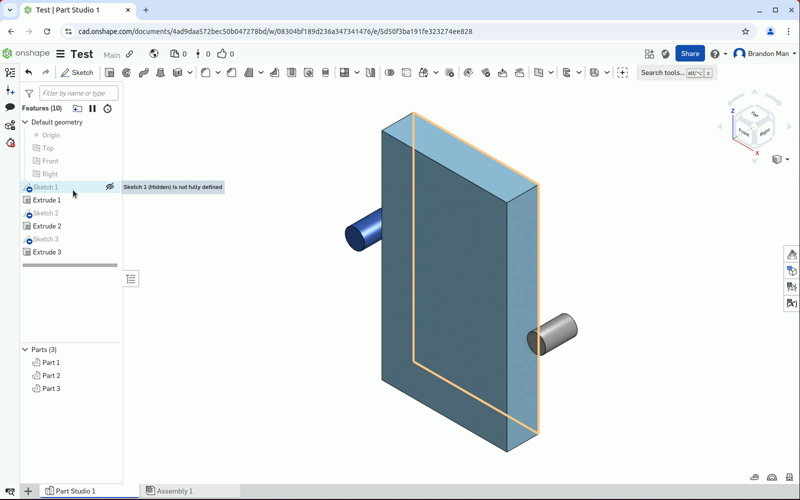
click(73, 189)